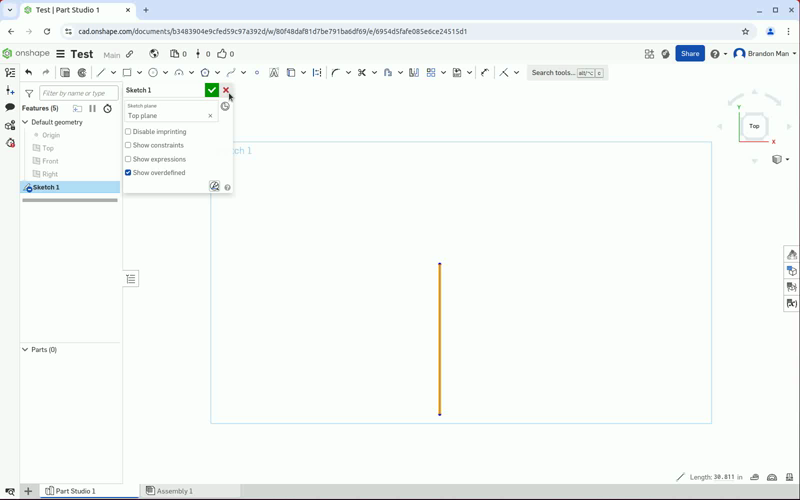
key(shift+h)
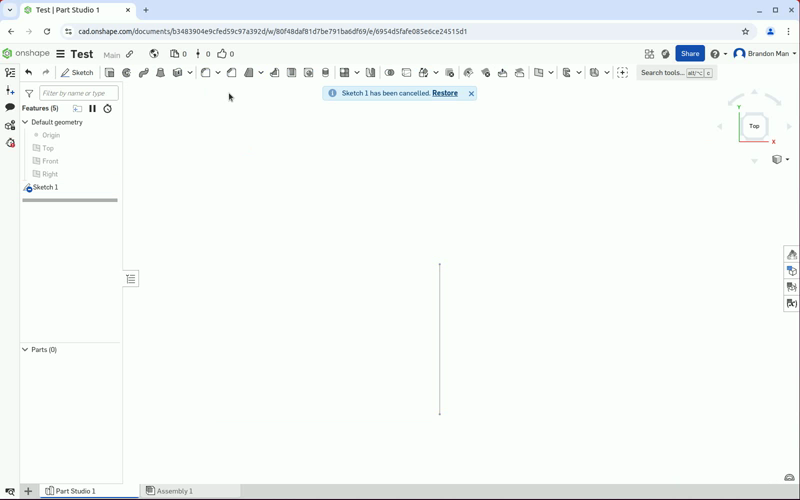
key(shift+s)
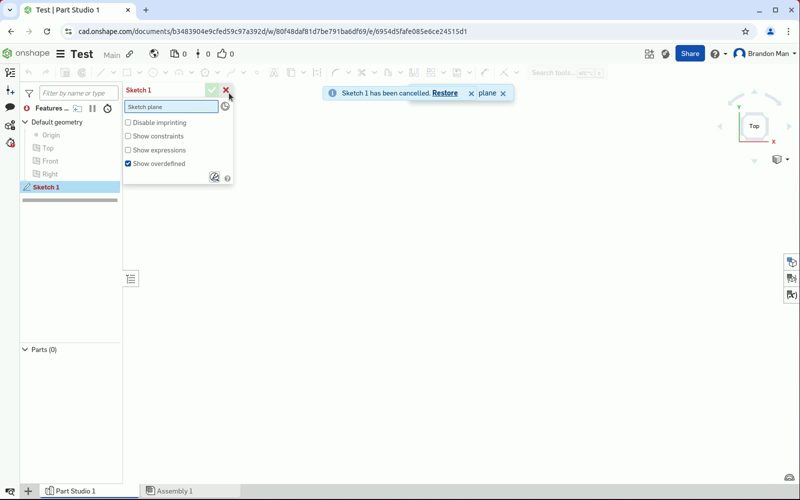
mouse_move(73, 150)
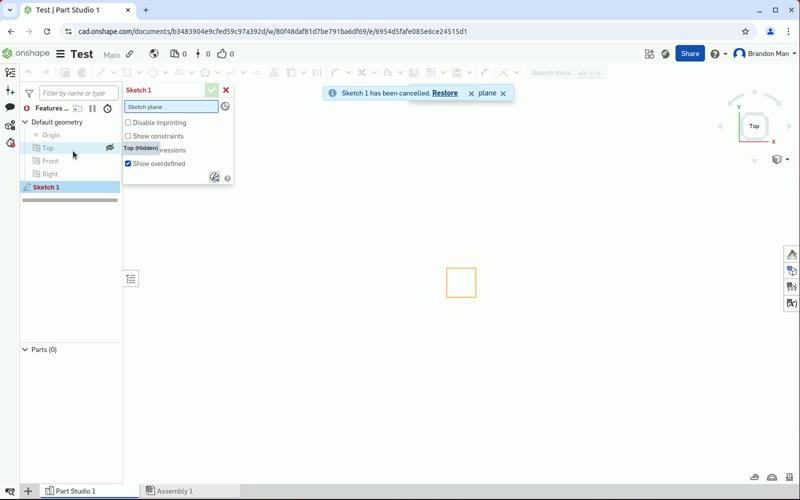
click(73, 150)
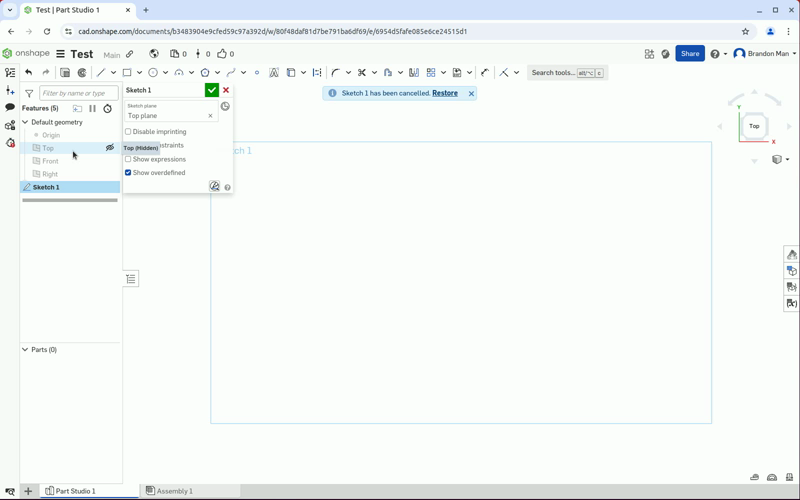
mouse_move(73, 352)
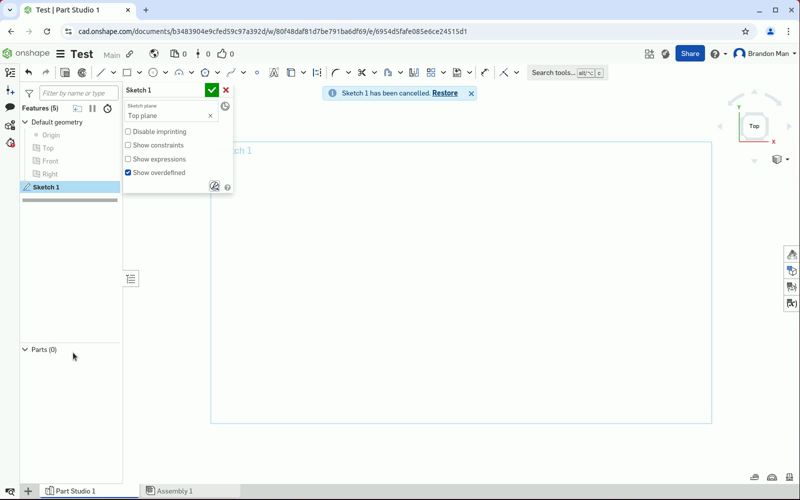
key(y)
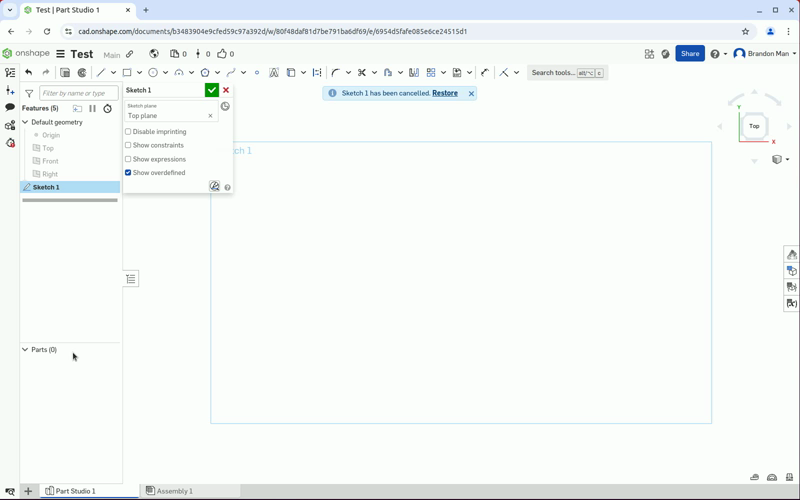
key(l)
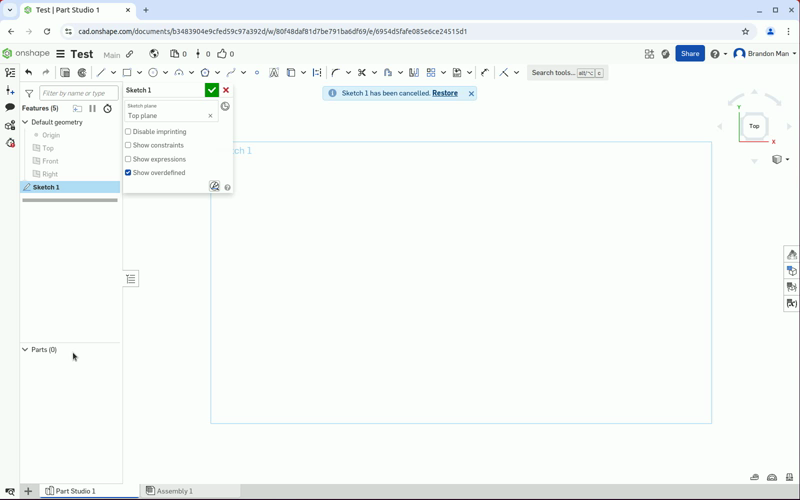
key_down(shift)
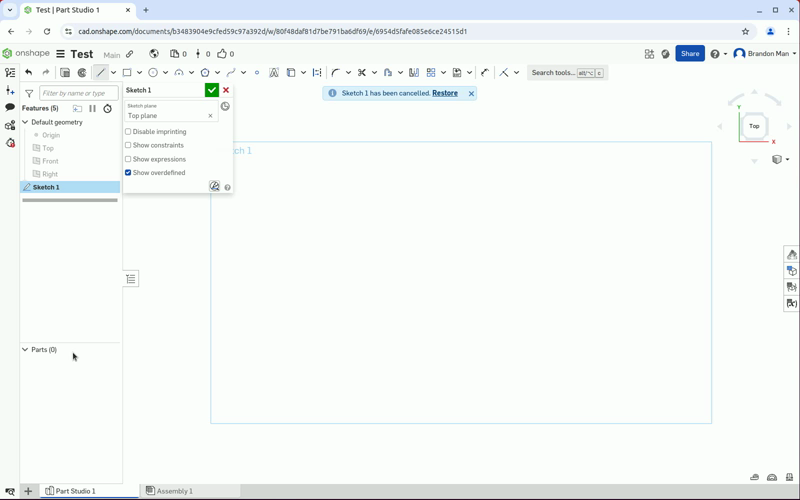
mouse_move(348, 343)
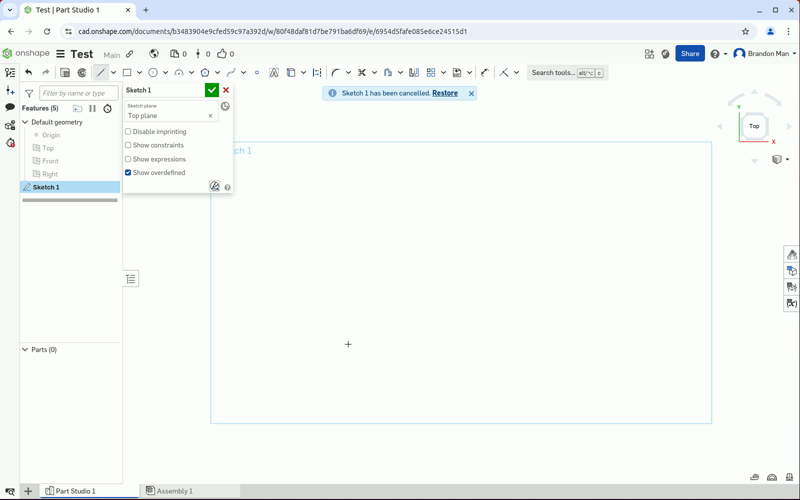
click(348, 343)
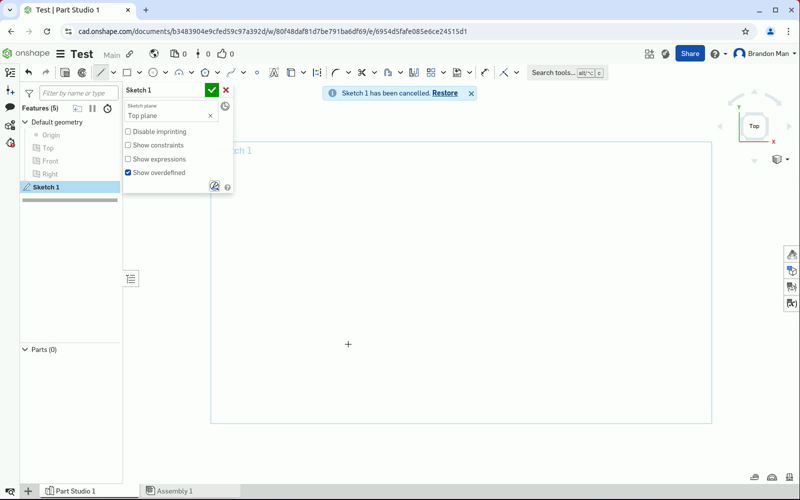
key_up(shift)
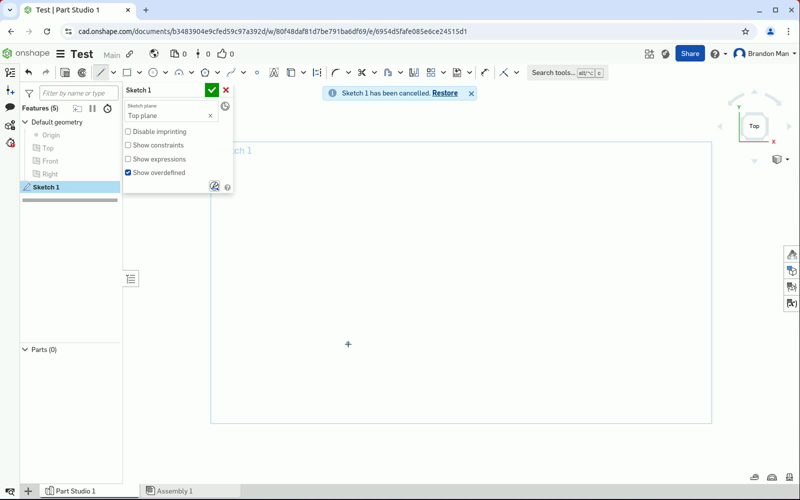
key_down(shift)
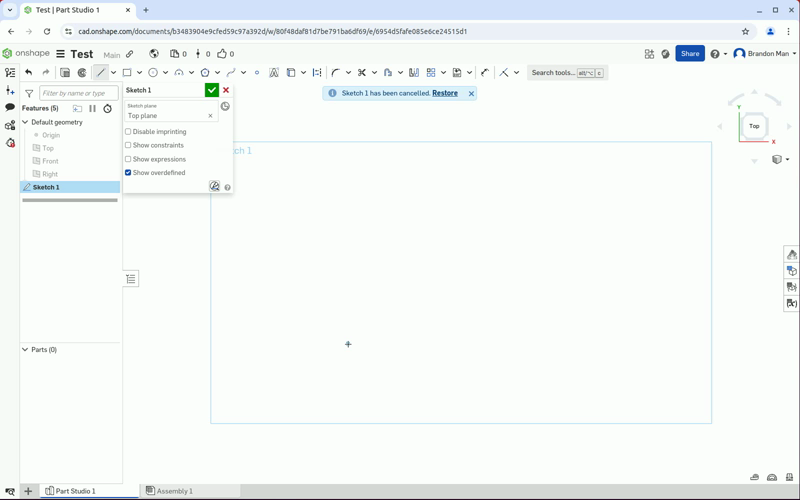
mouse_move(572, 343)
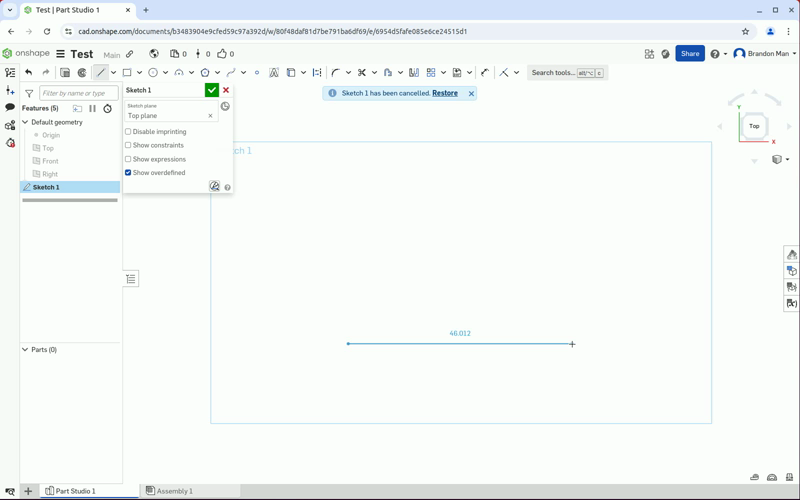
click(572, 343)
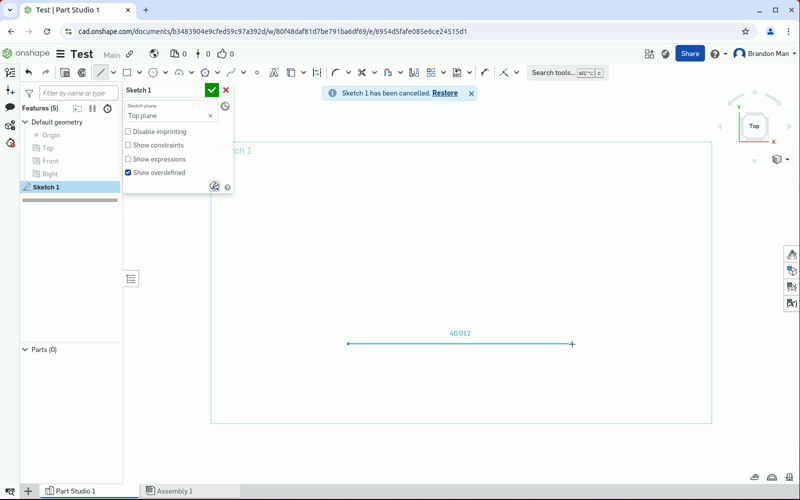
key_up(shift)
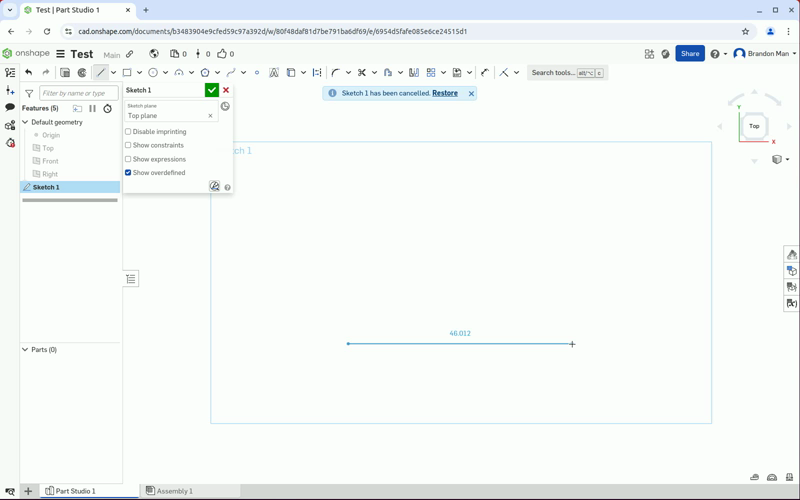
key_down(shift)
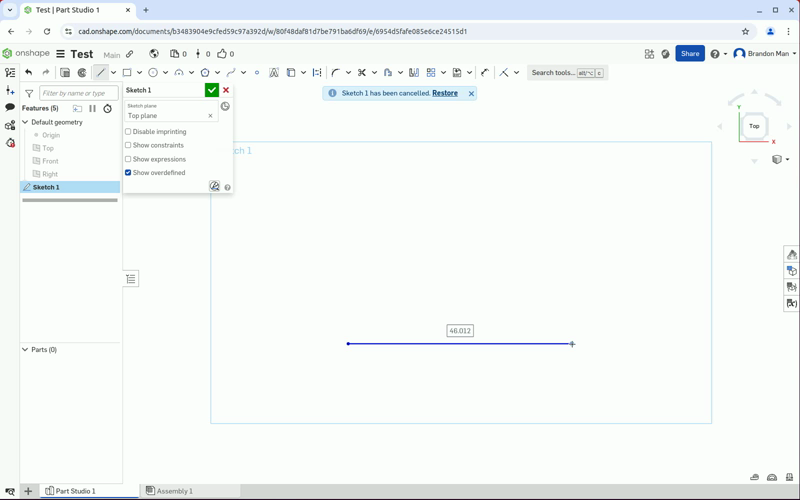
mouse_move(572, 223)
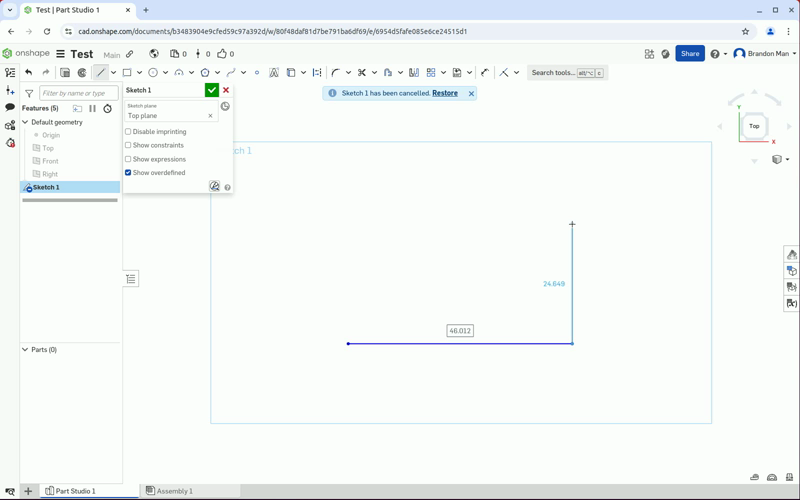
click(572, 223)
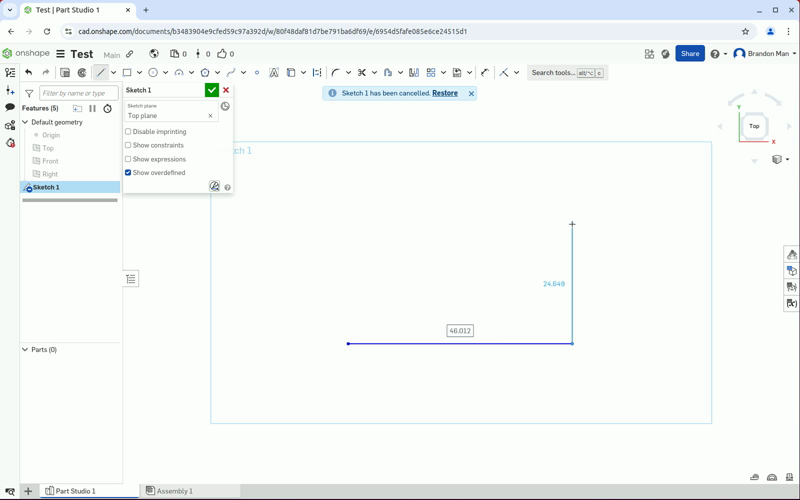
key_up(shift)
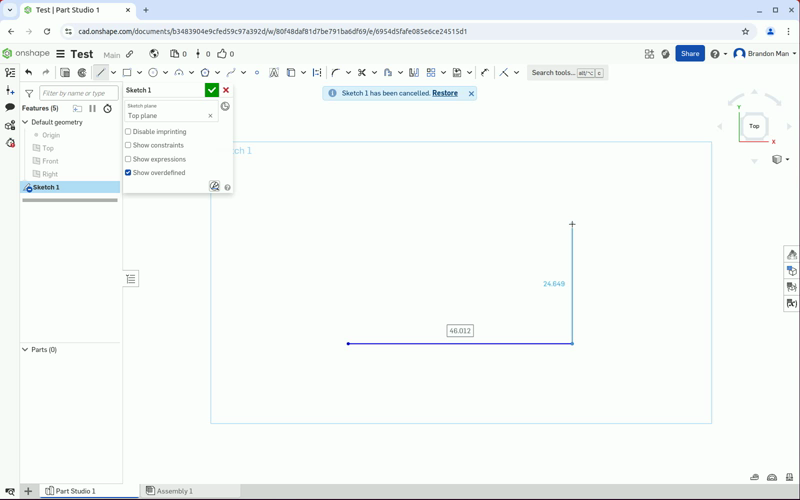
key_down(shift)
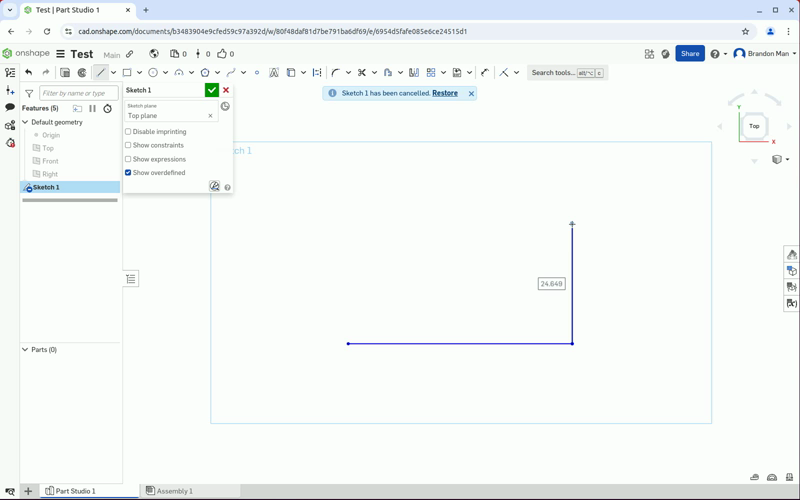
mouse_move(348, 223)
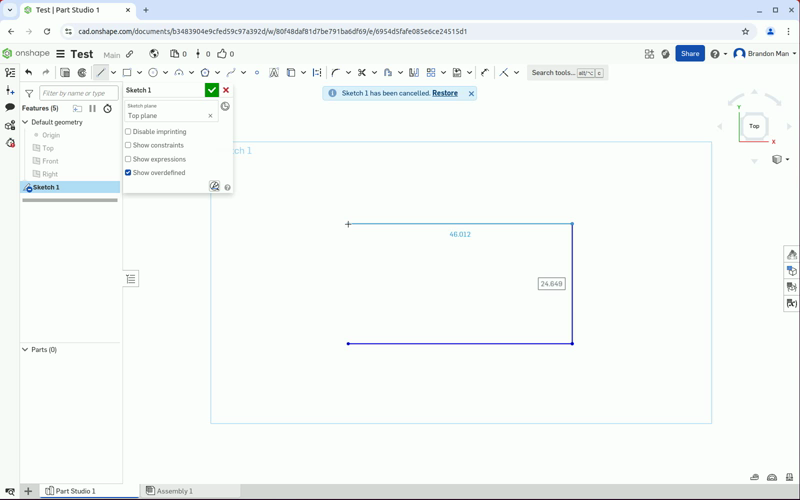
click(348, 223)
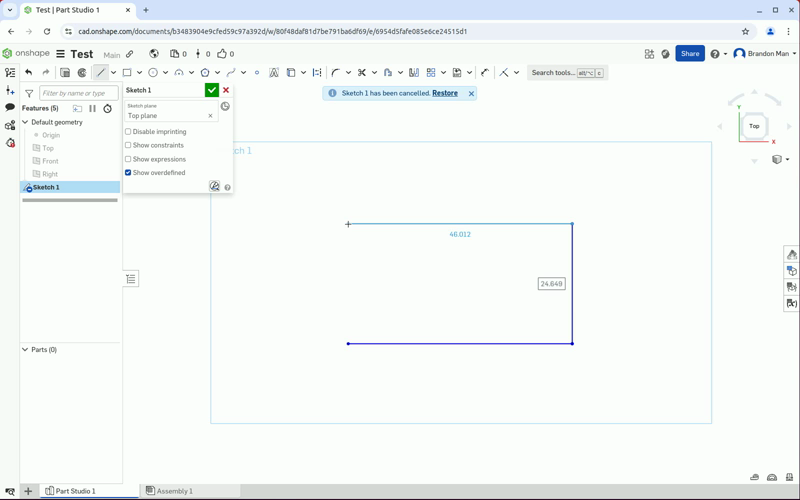
key_up(shift)
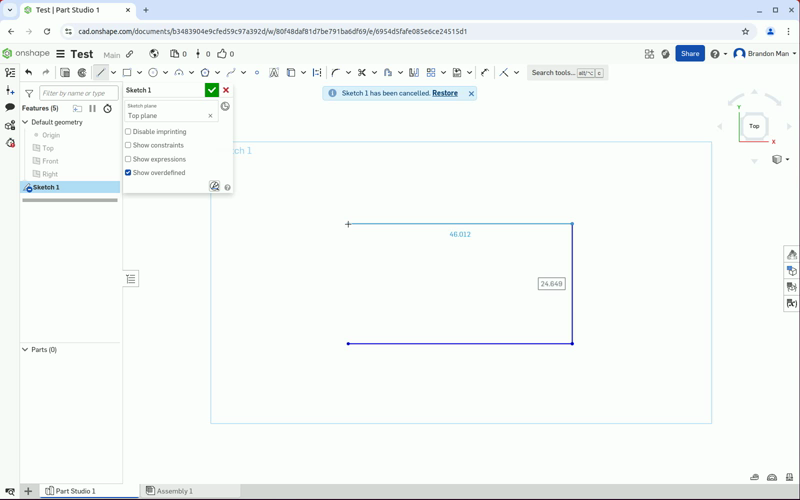
key_down(shift)
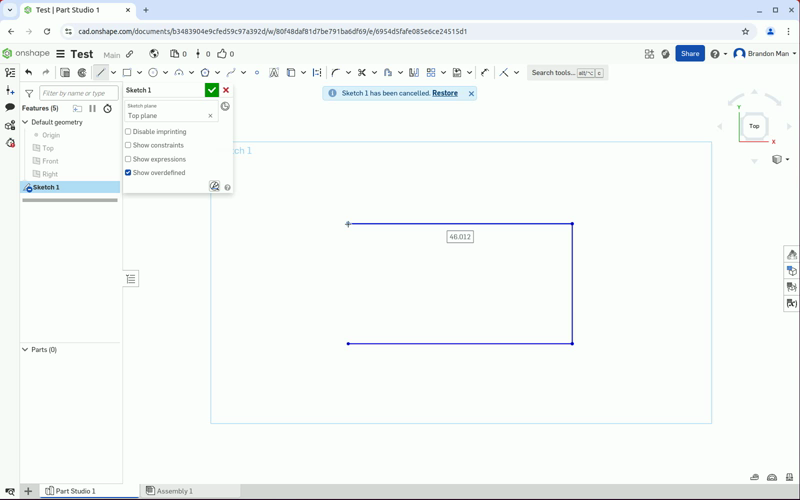
mouse_move(348, 343)
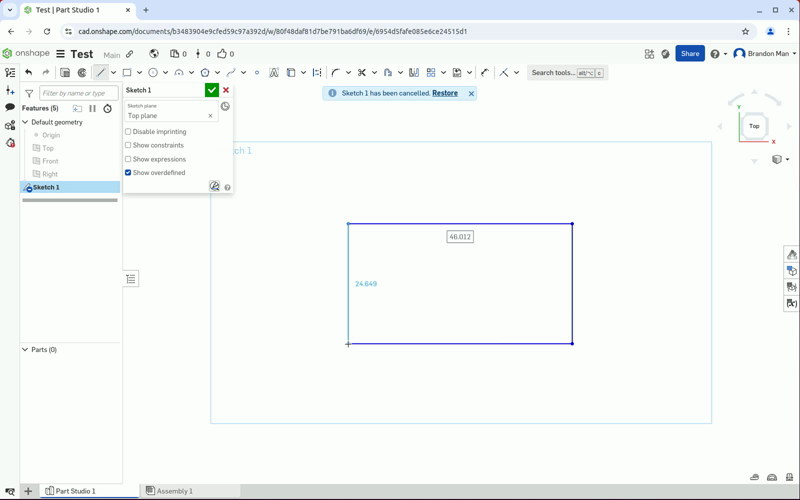
key_up(shift)
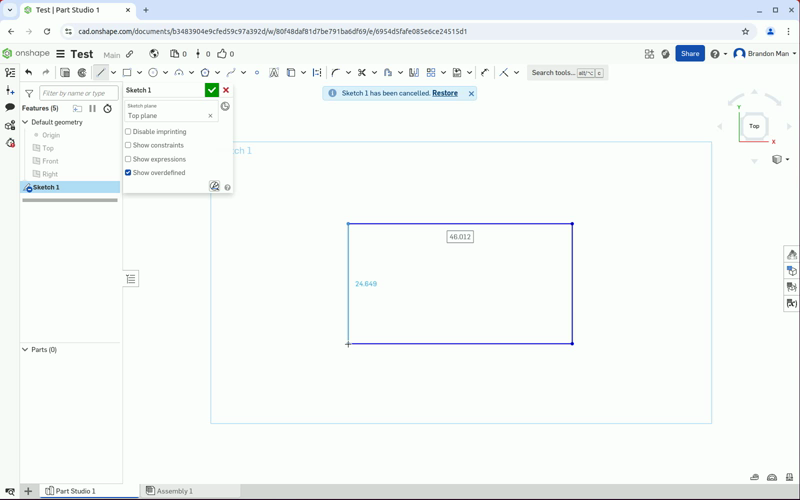
click(348, 343)
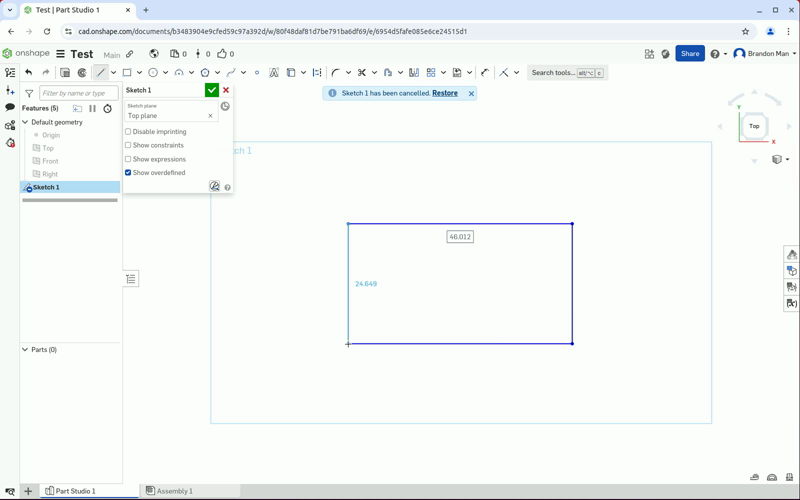
key(esc)
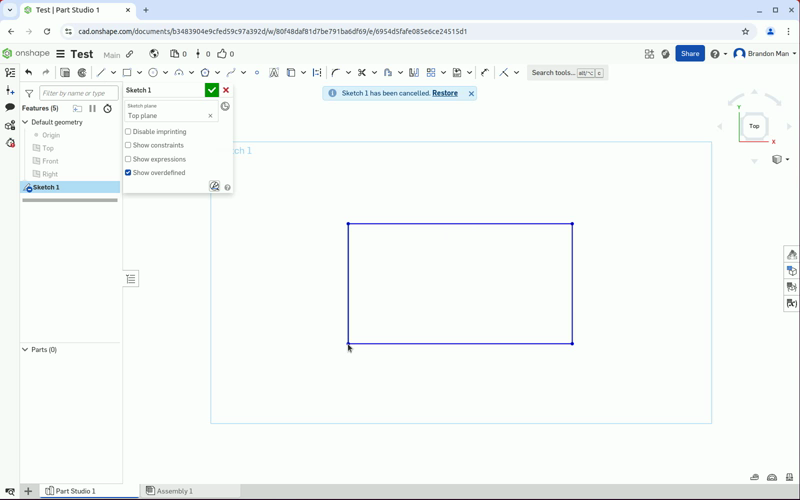
key(l)
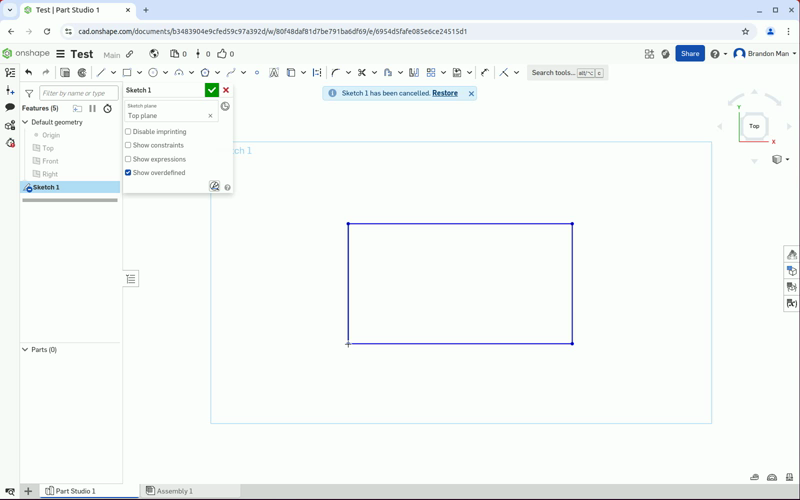
key_down(shift)
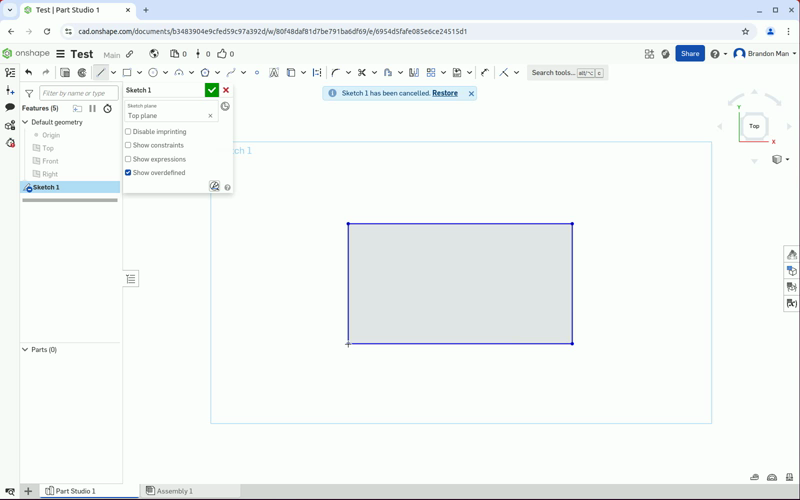
mouse_move(357, 334)
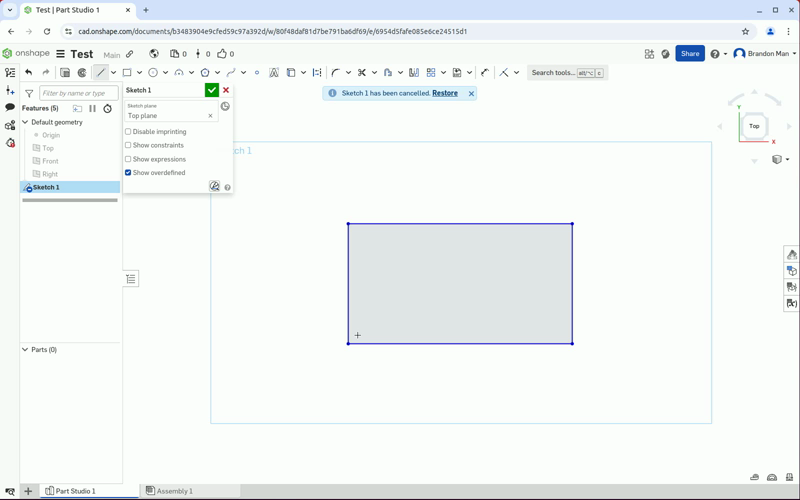
click(357, 334)
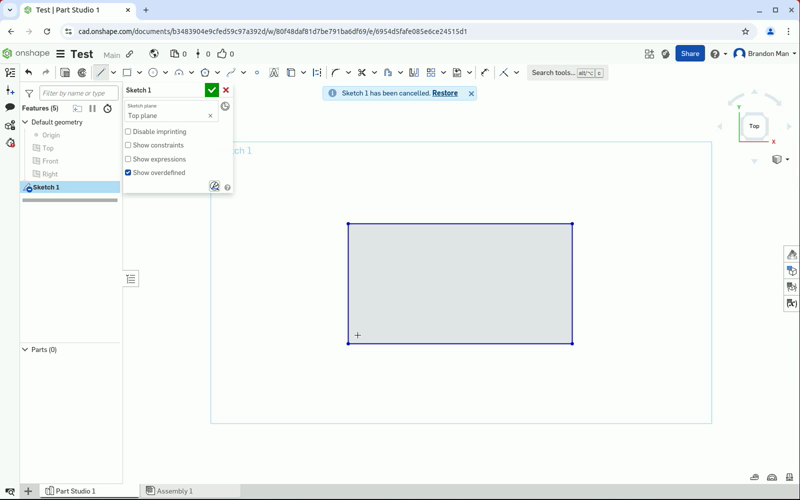
key_up(shift)
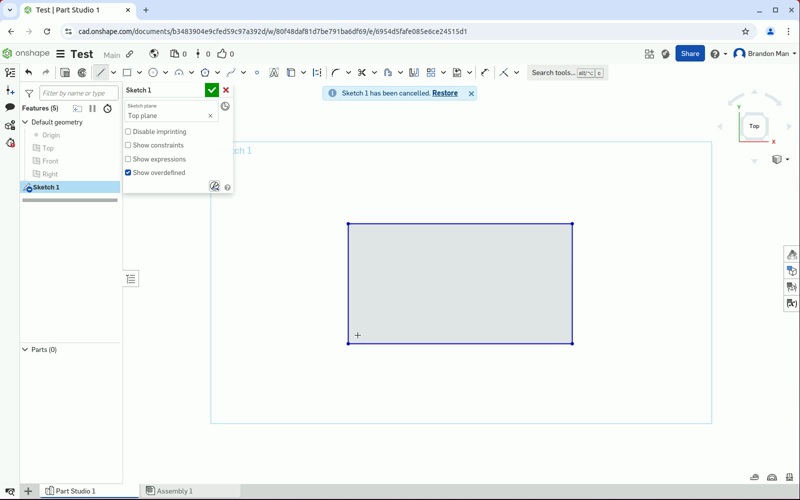
key_down(shift)
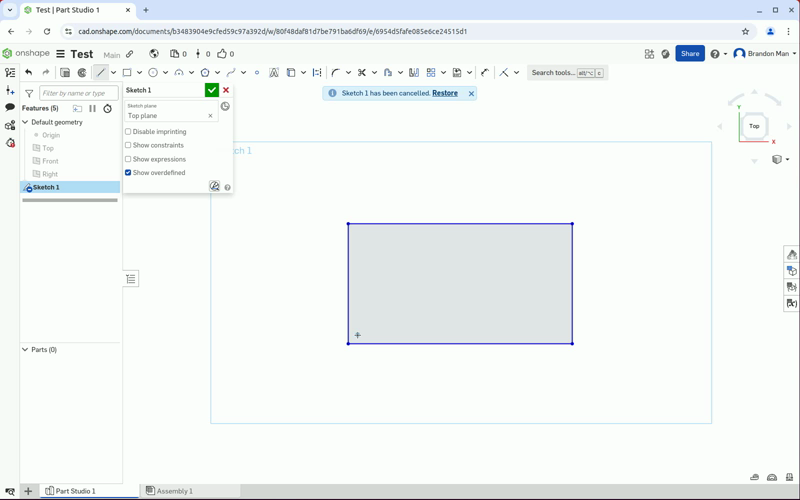
mouse_move(562, 334)
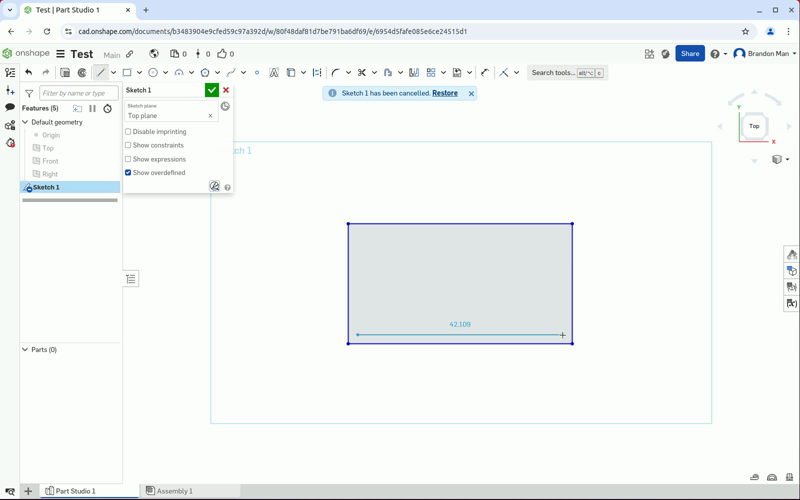
click(562, 334)
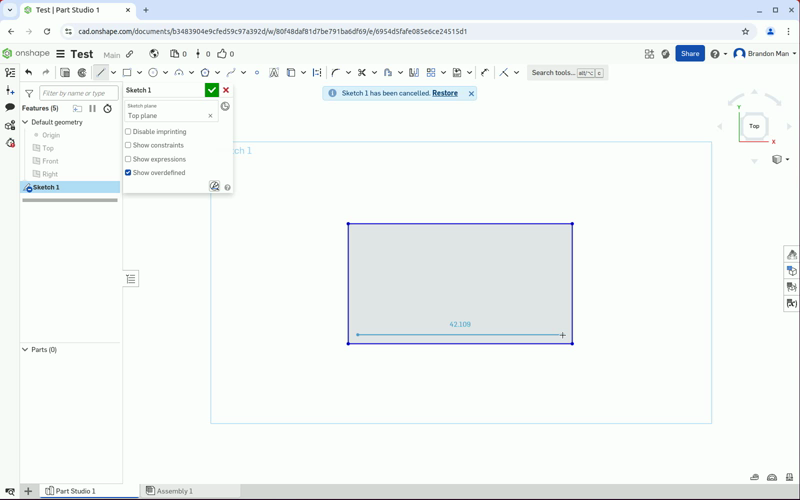
key_up(shift)
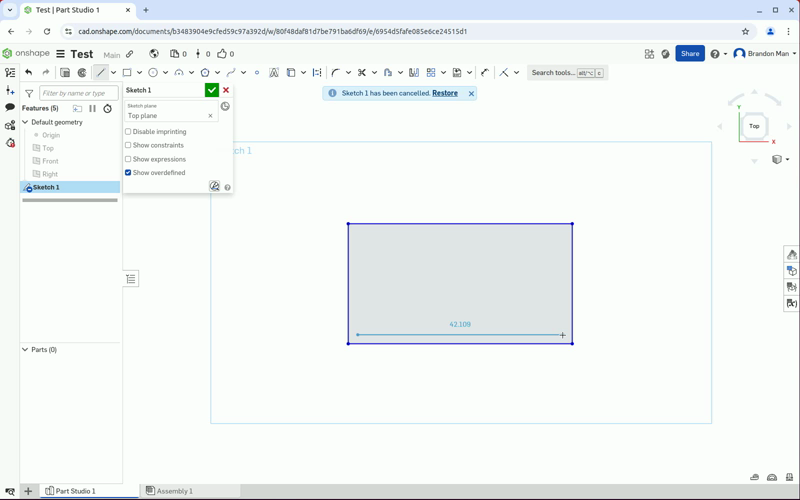
key_down(shift)
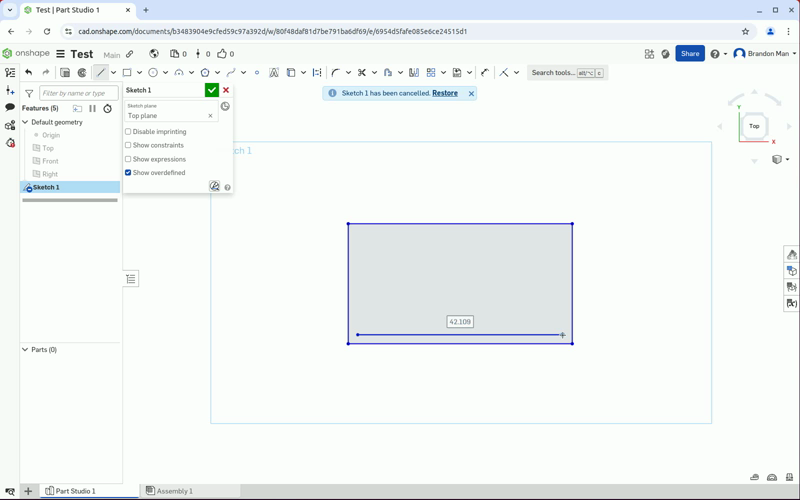
mouse_move(562, 230)
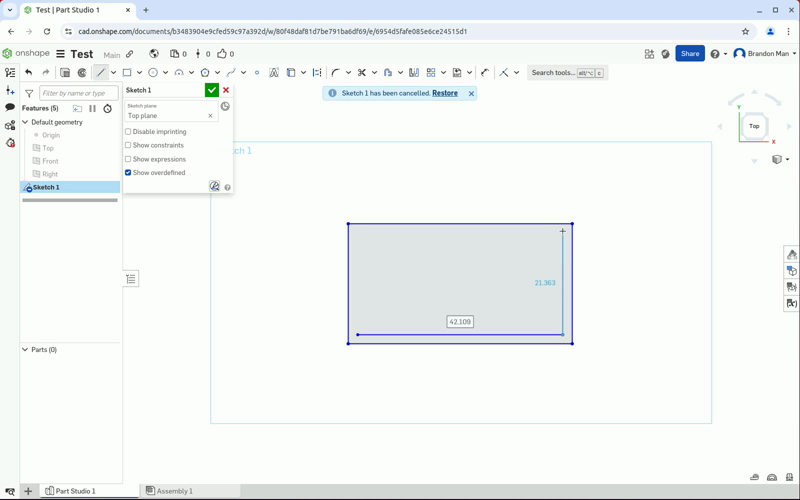
click(562, 230)
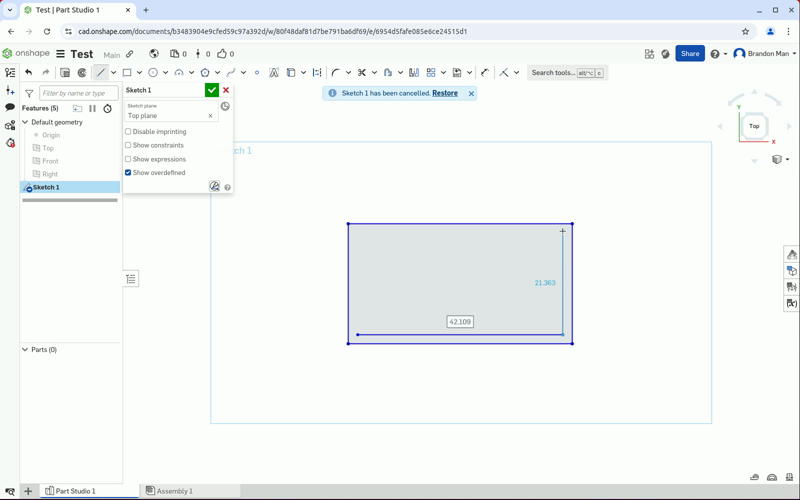
key_up(shift)
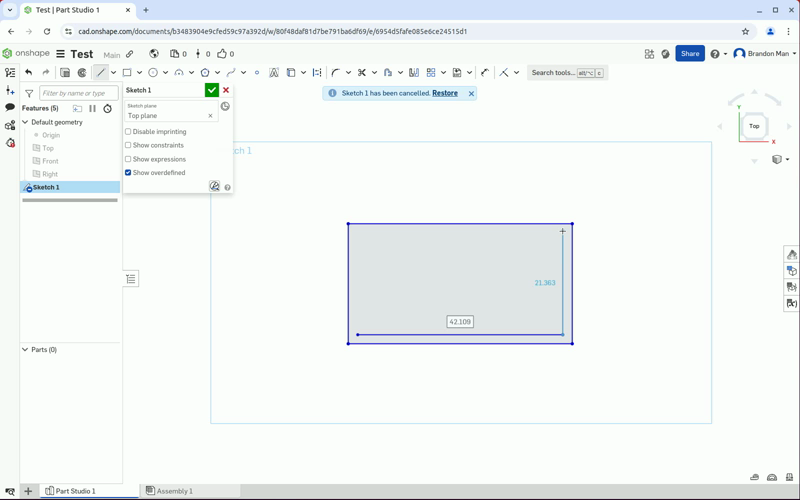
key_down(shift)
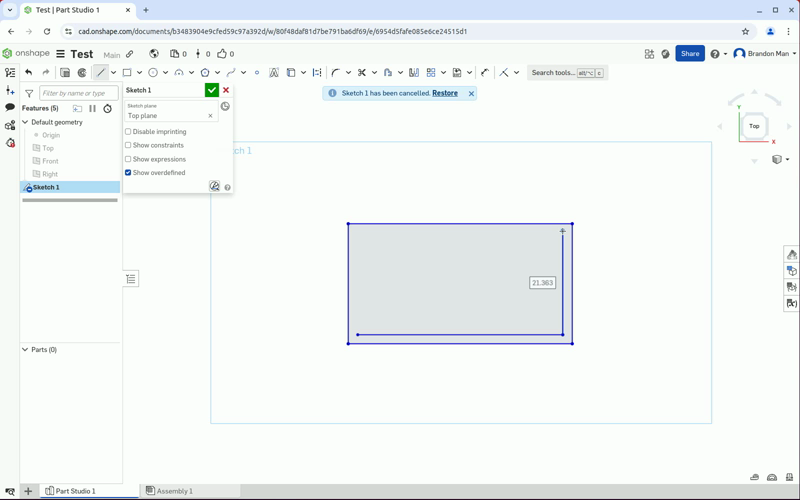
mouse_move(357, 230)
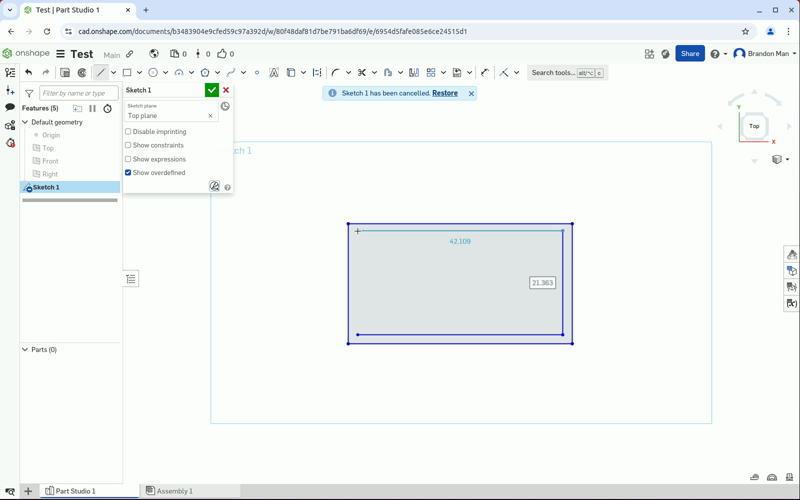
click(357, 230)
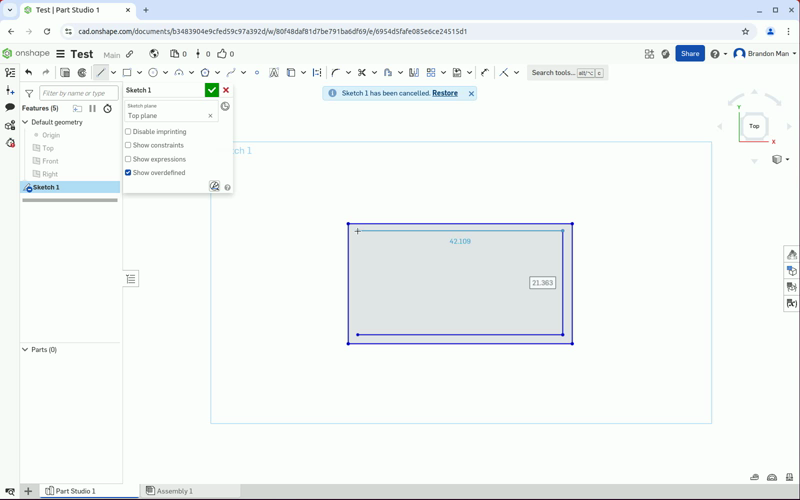
key_up(shift)
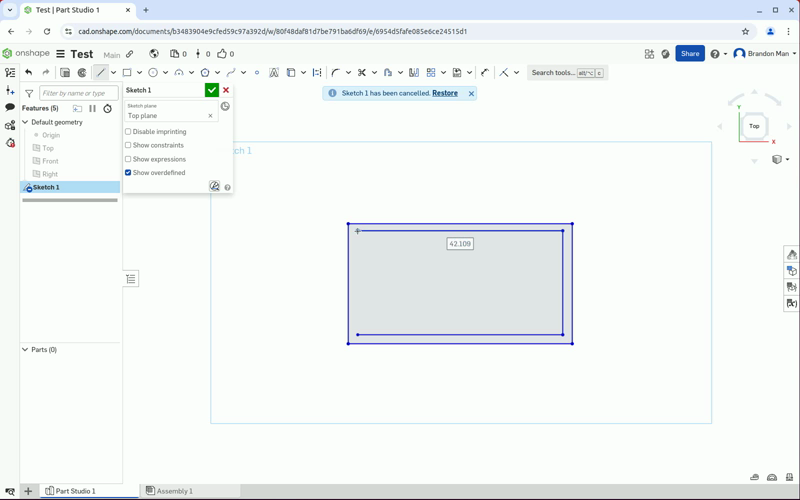
key_down(shift)
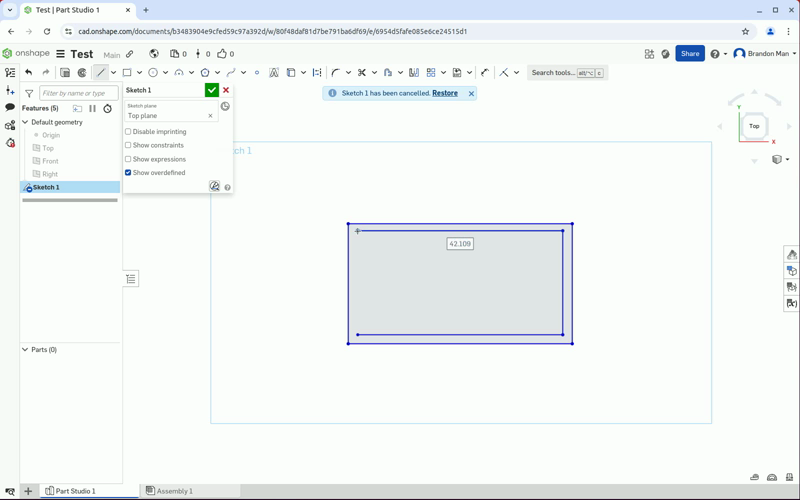
mouse_move(357, 334)
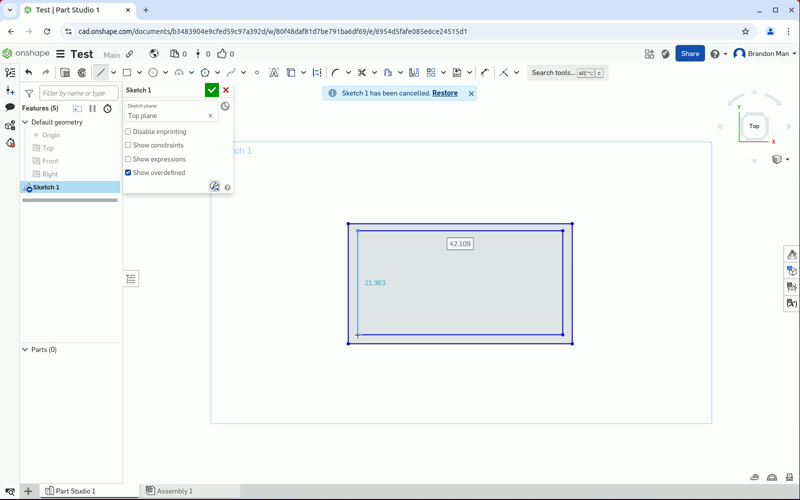
key_up(shift)
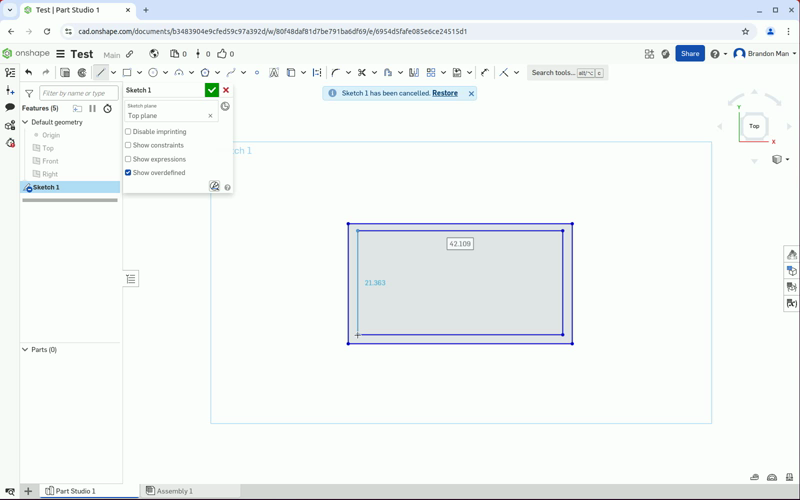
click(357, 334)
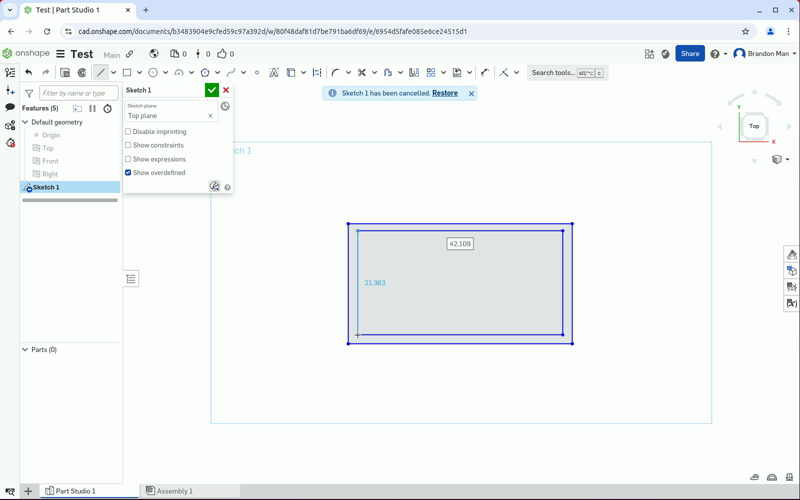
key(esc)
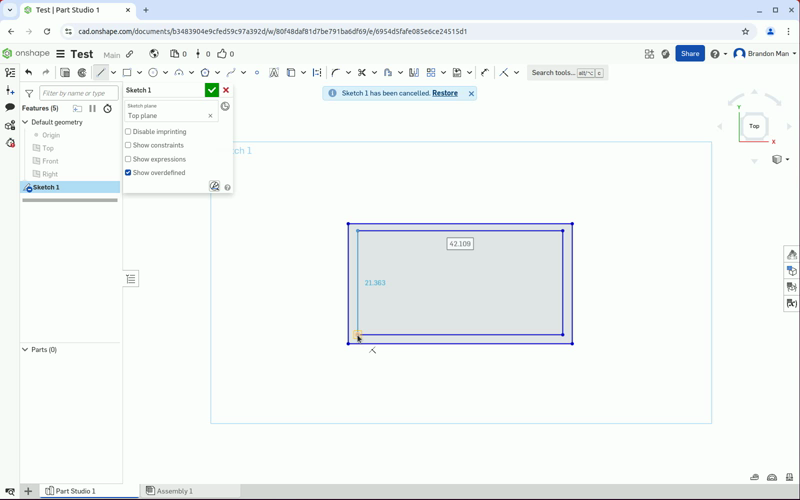
mouse_move(353, 249)
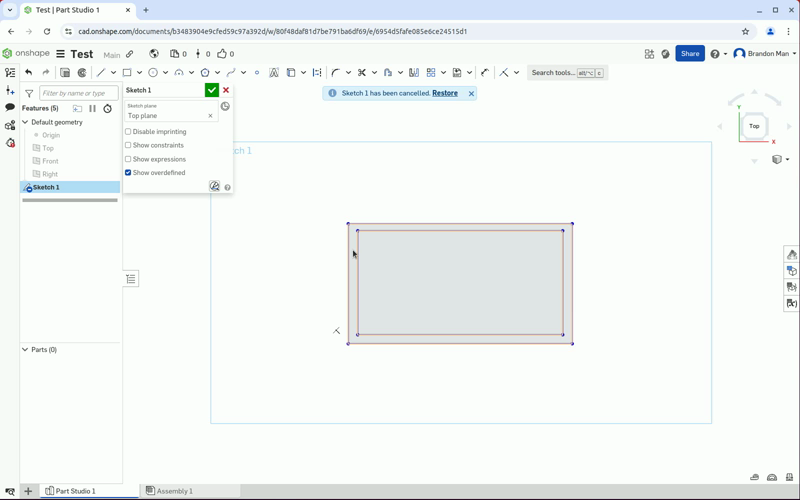
click(353, 249)
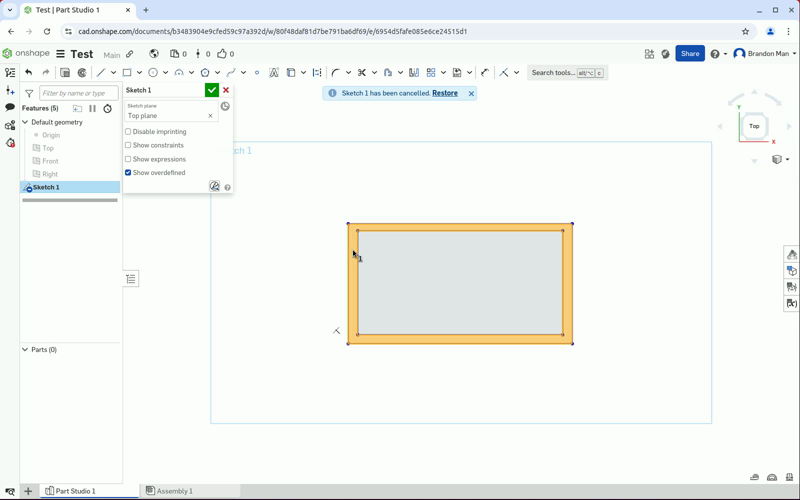
mouse_move(73, 352)
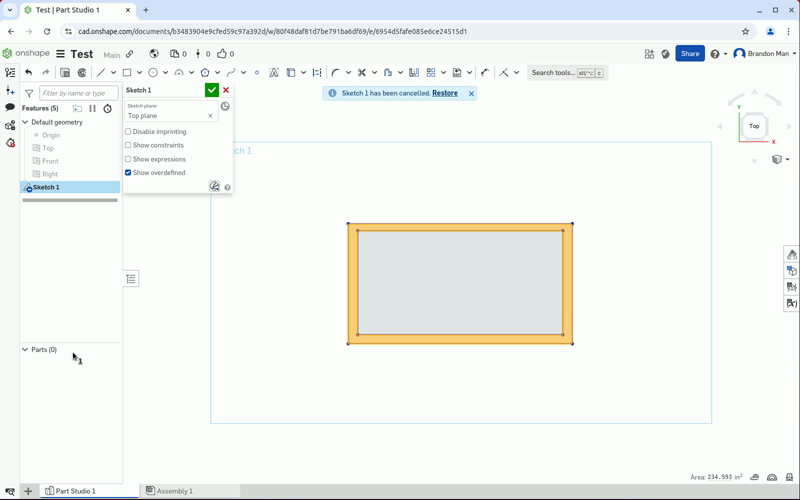
key(shift+y)
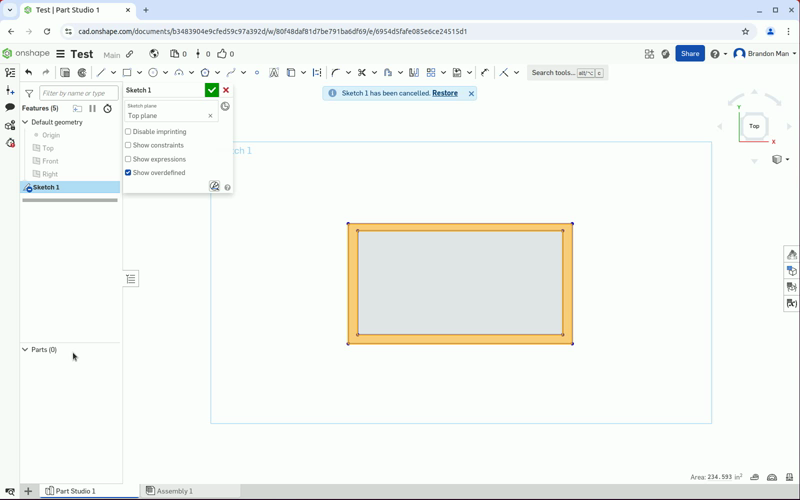
key(shift+e)
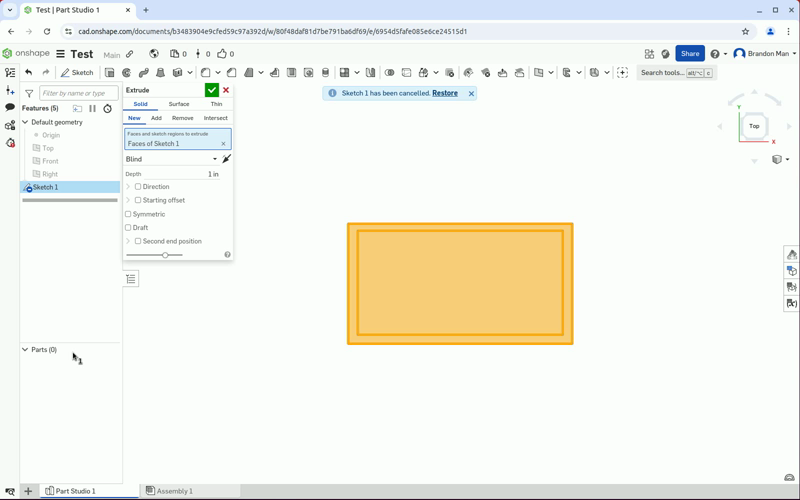
mouse_move(143, 106)
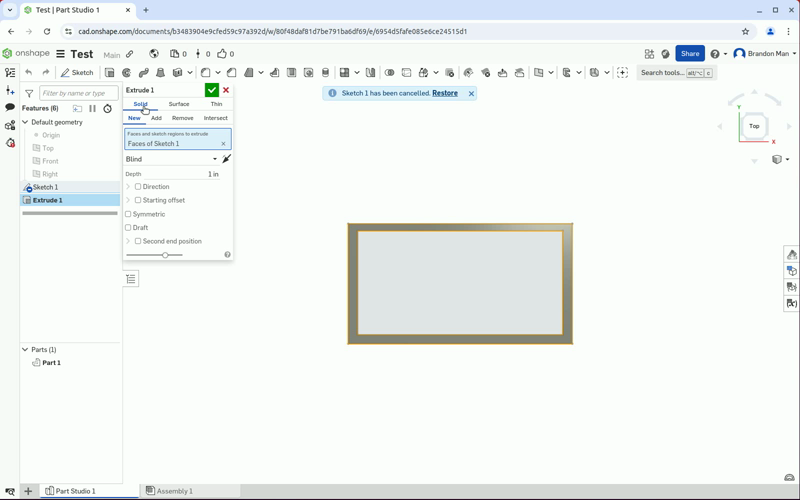
click(143, 106)
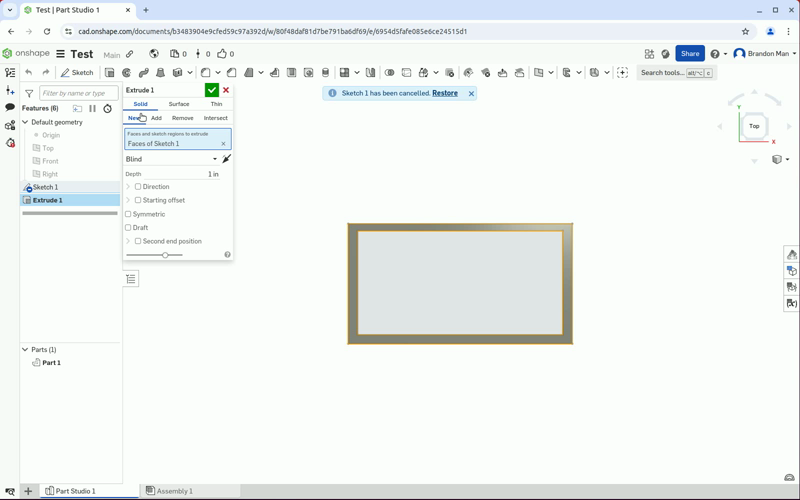
mouse_move(137, 120)
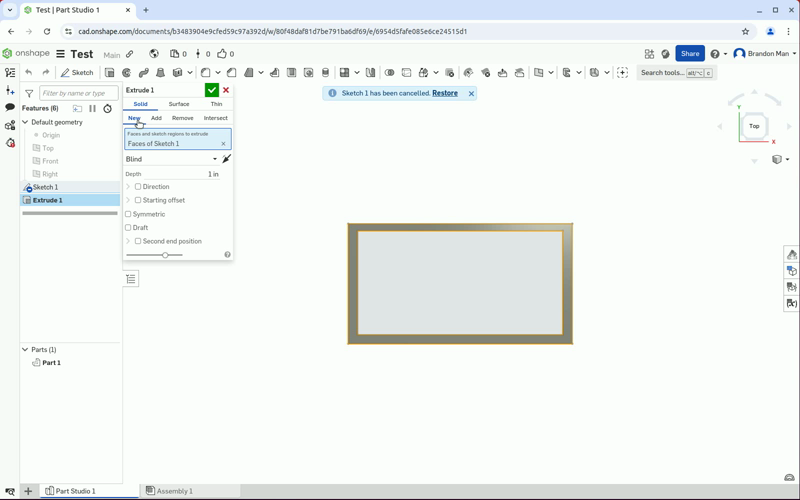
click(137, 120)
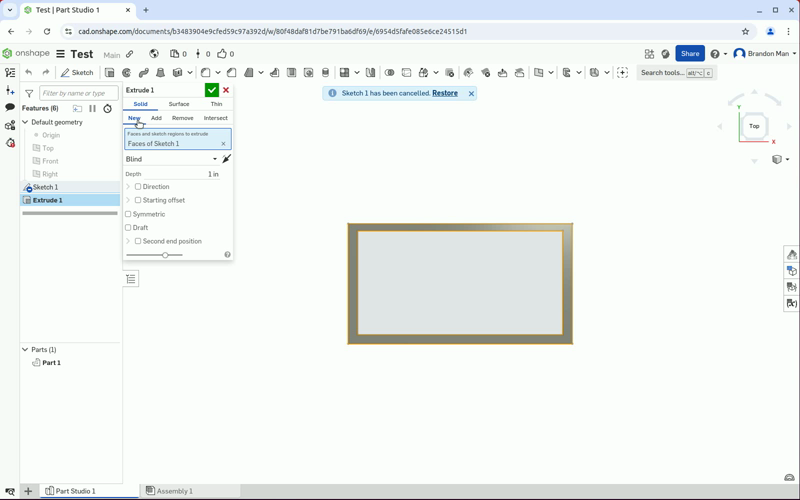
key(tab, 4)
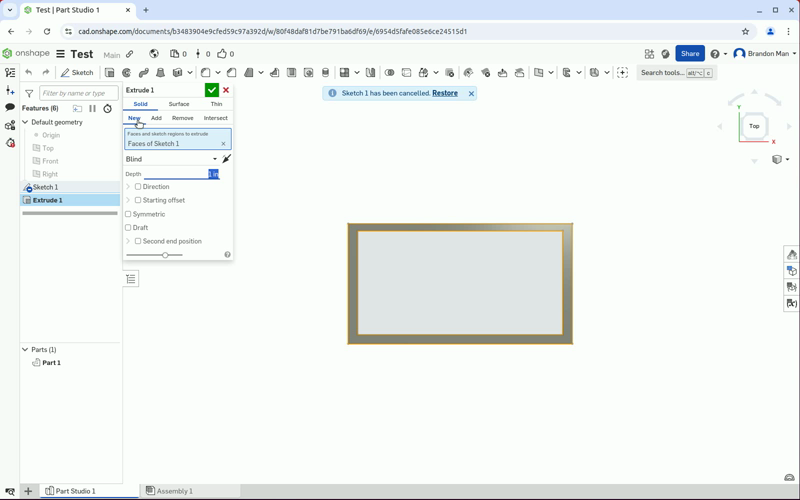
text(0.481)
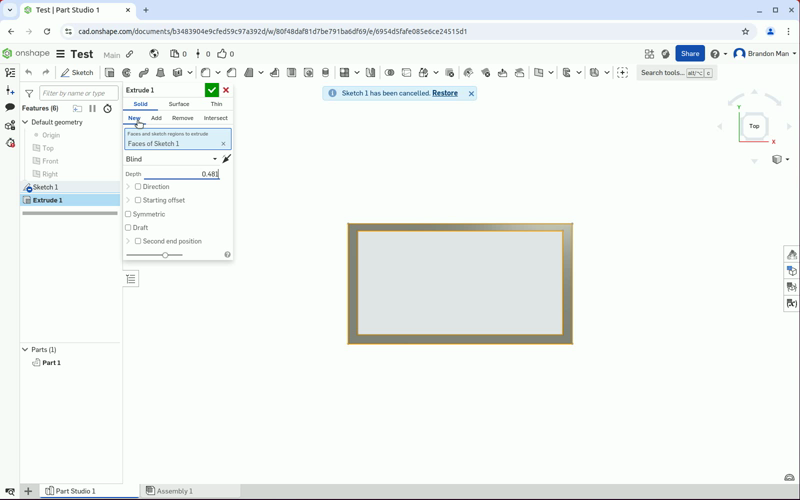
key(enter)
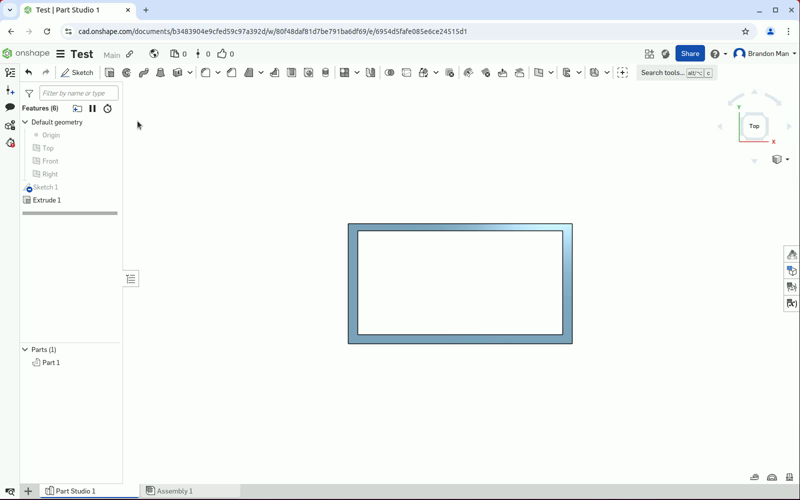
key(shift+h)
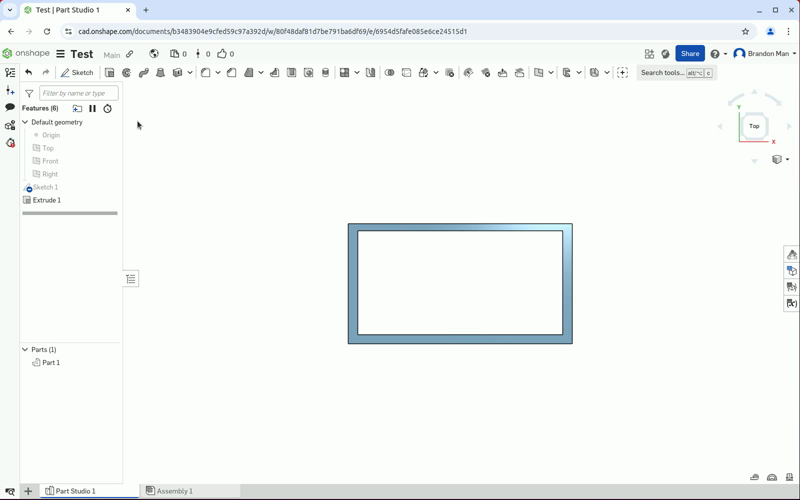
key(shift+h)
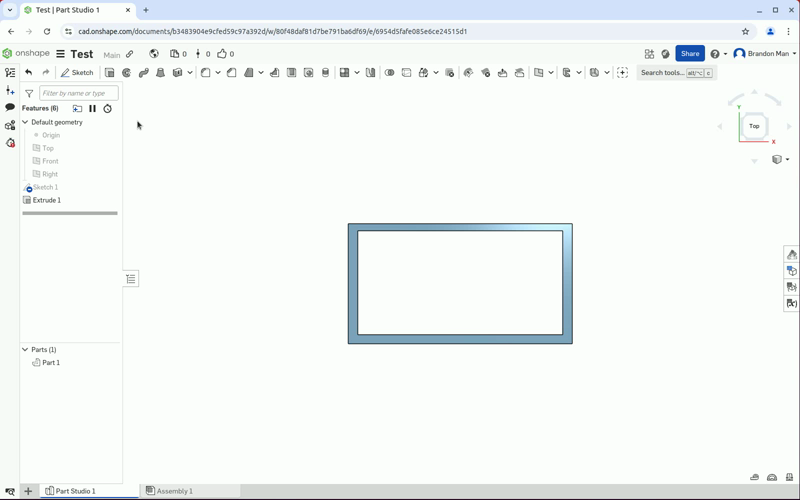
mouse_move(73, 189)
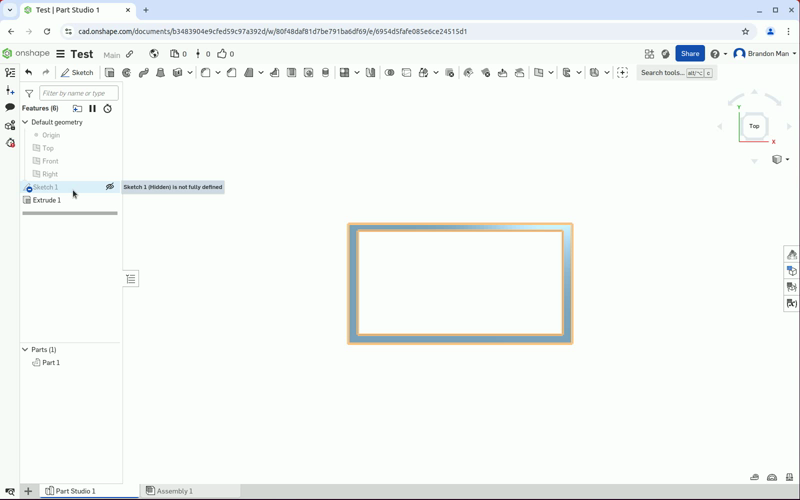
click(73, 189)
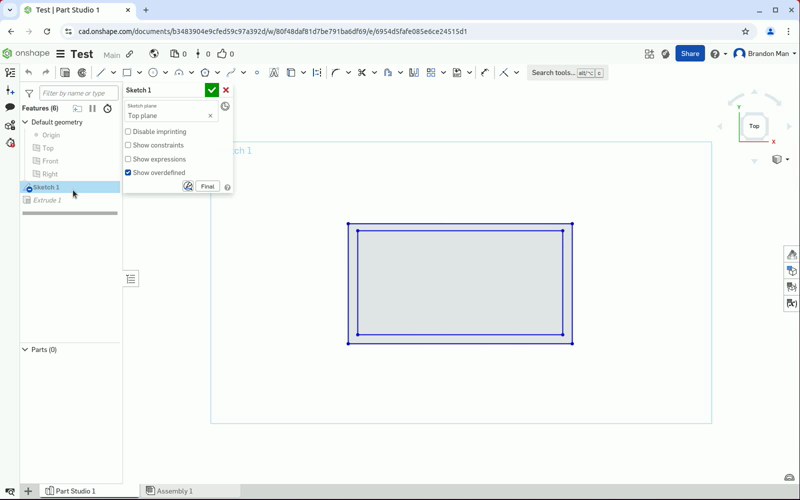
mouse_move(229, 92)
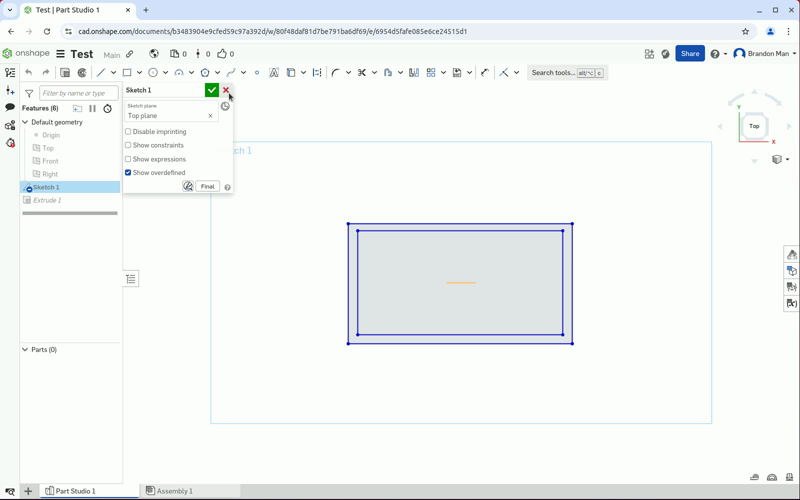
click(229, 92)
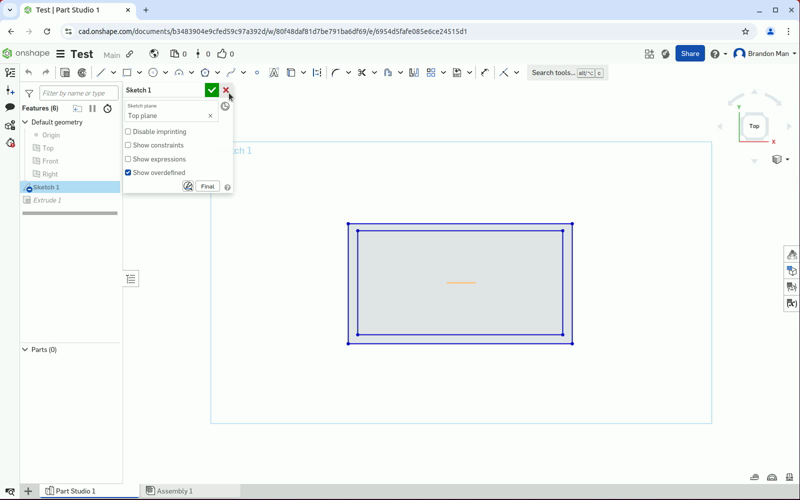
key(shift+s)
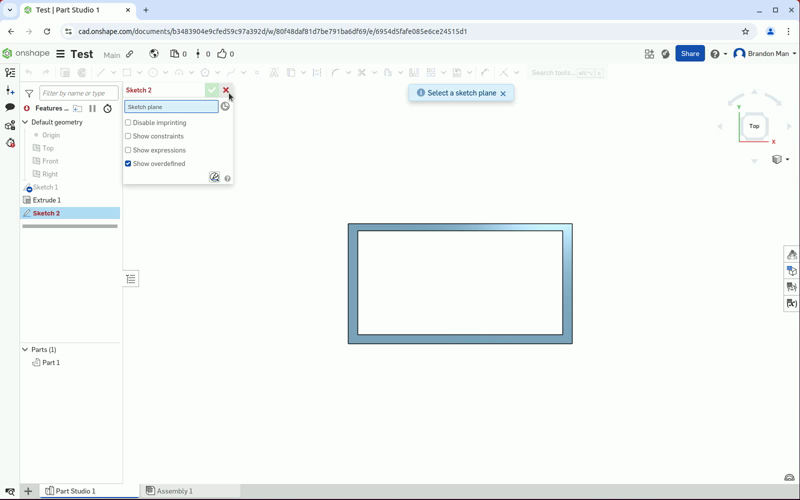
mouse_move(73, 150)
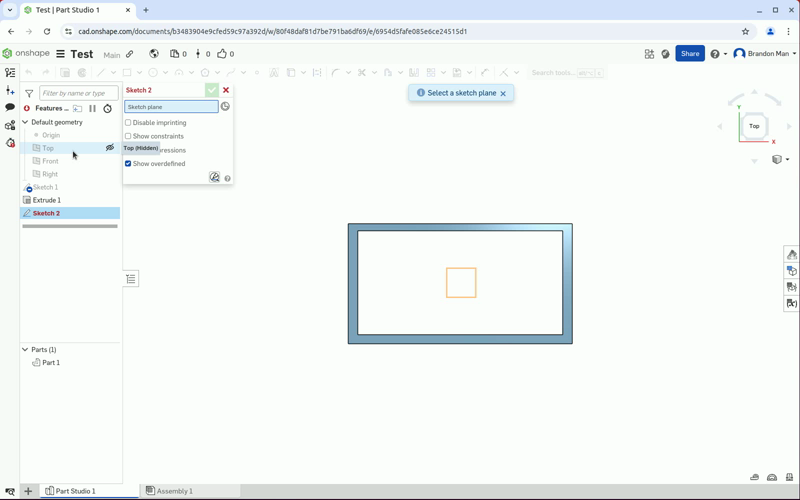
click(73, 150)
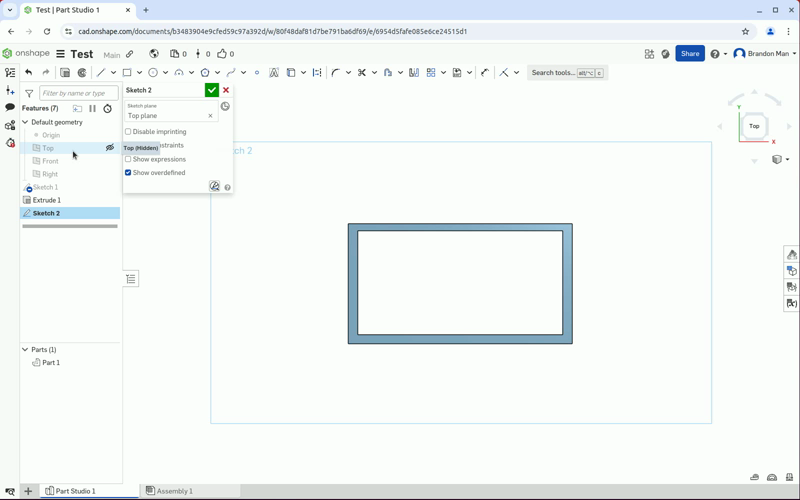
mouse_move(73, 352)
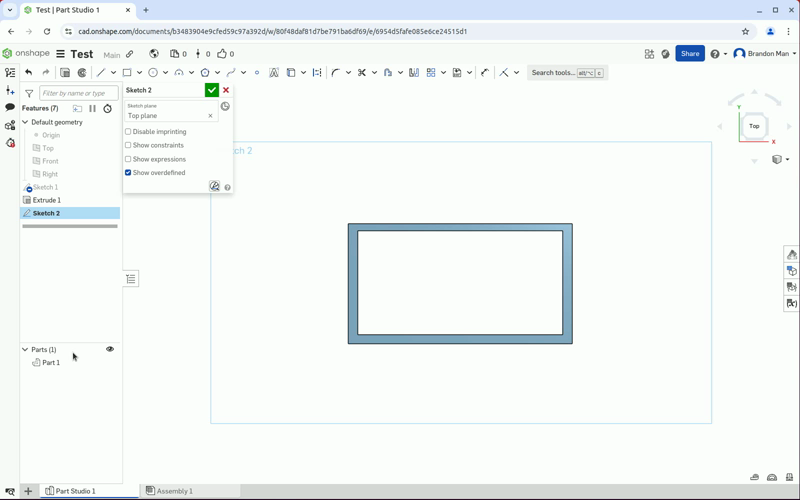
key(y)
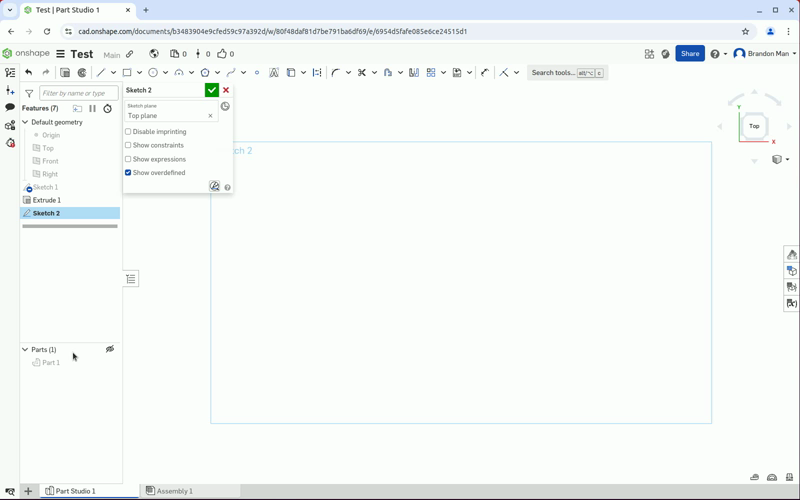
key(l)
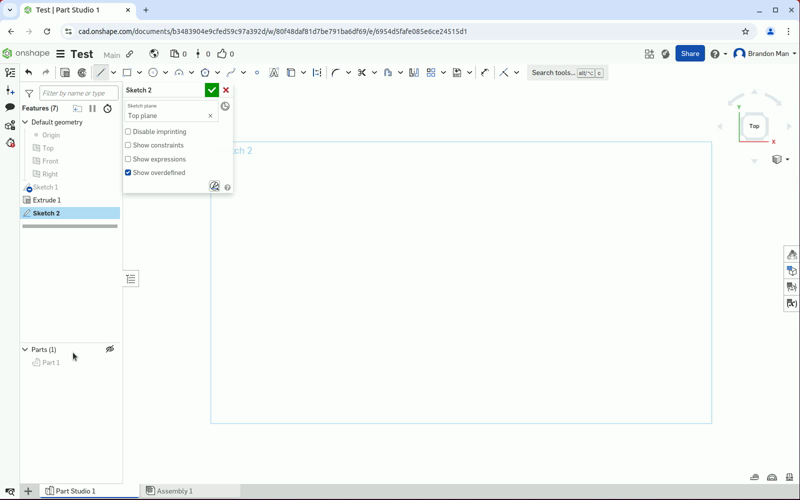
key_down(shift)
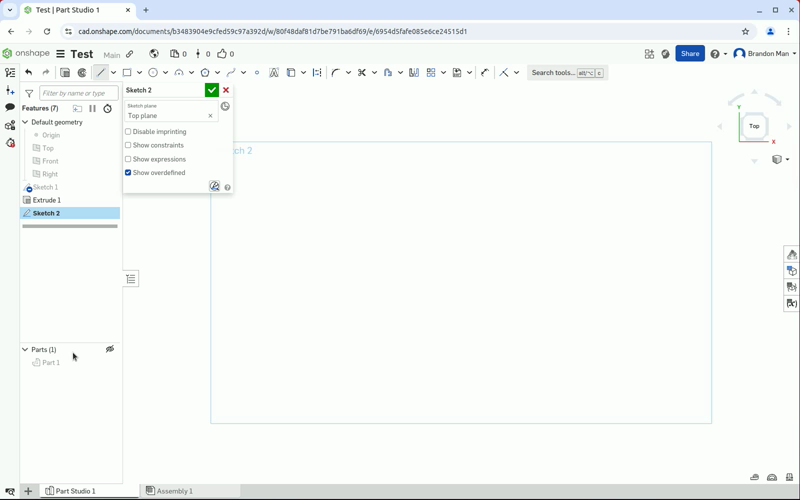
mouse_move(357, 334)
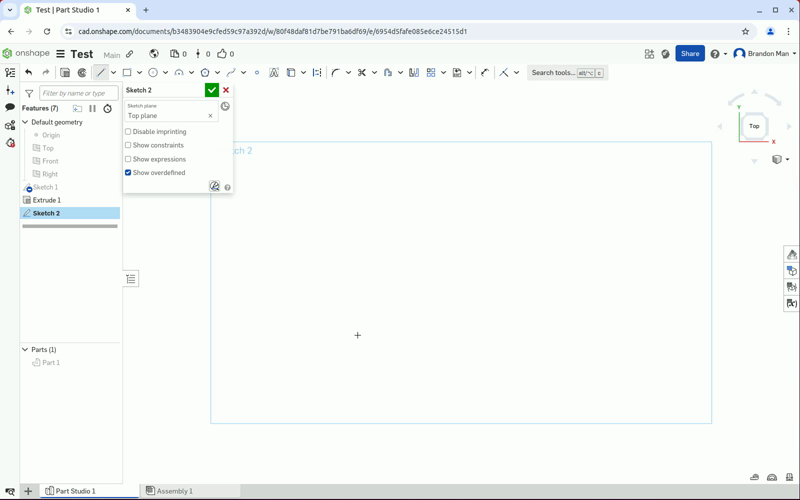
click(357, 334)
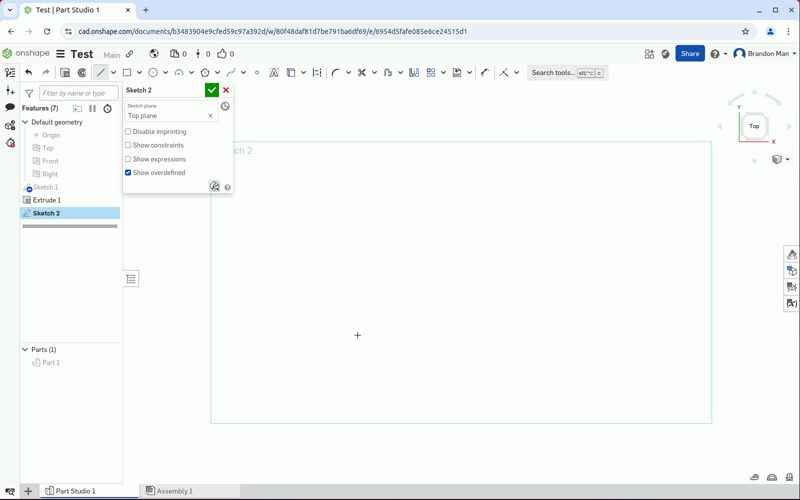
key_up(shift)
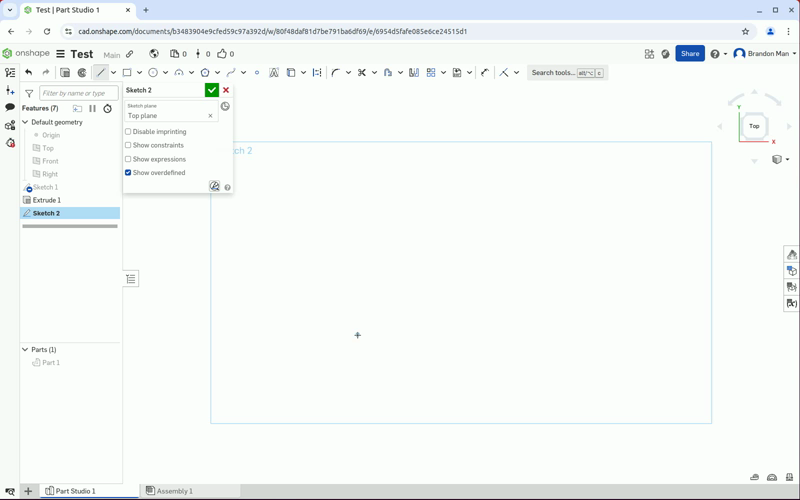
key_down(shift)
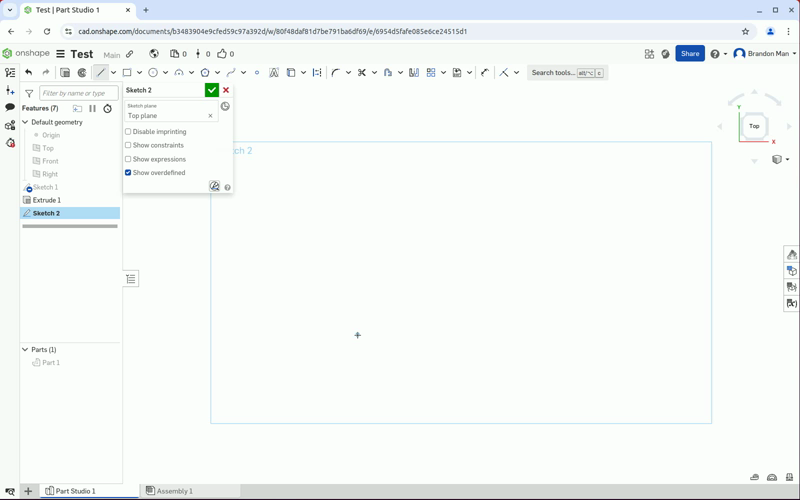
mouse_move(562, 334)
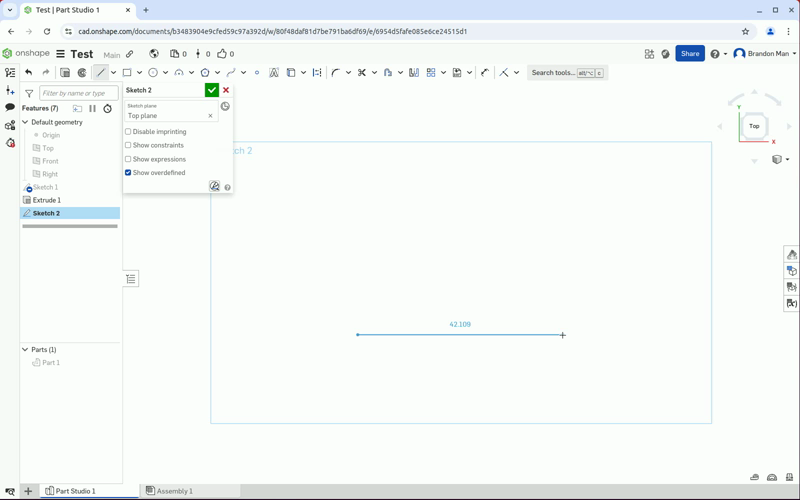
click(562, 334)
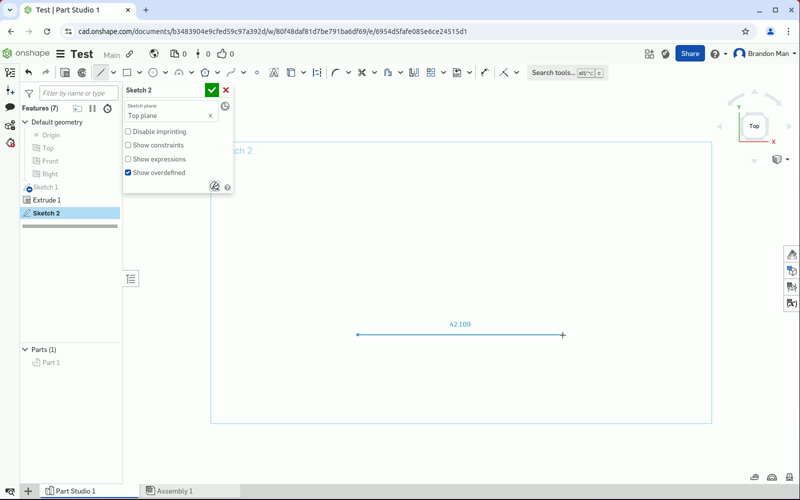
key_up(shift)
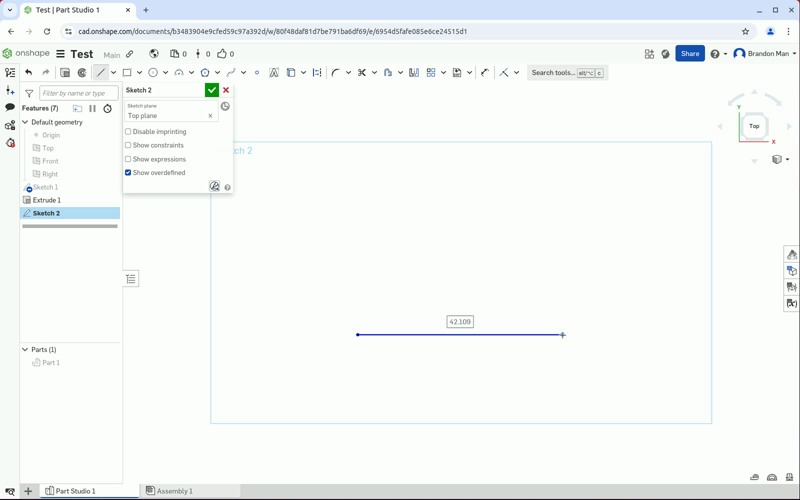
key_down(shift)
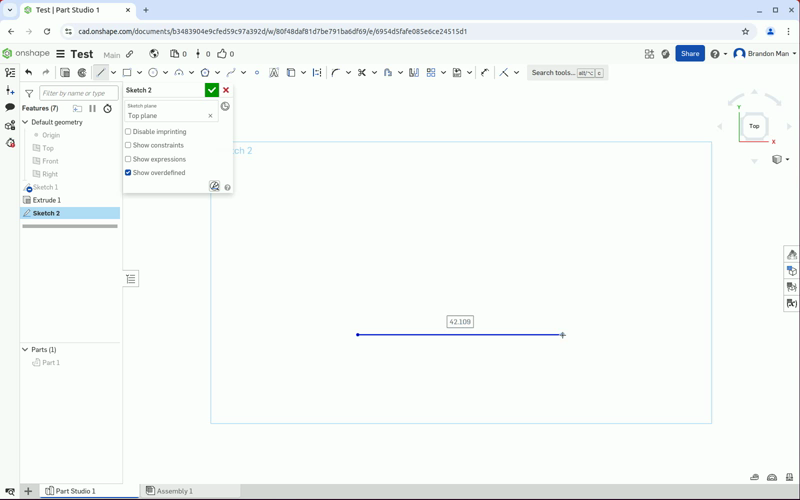
mouse_move(562, 230)
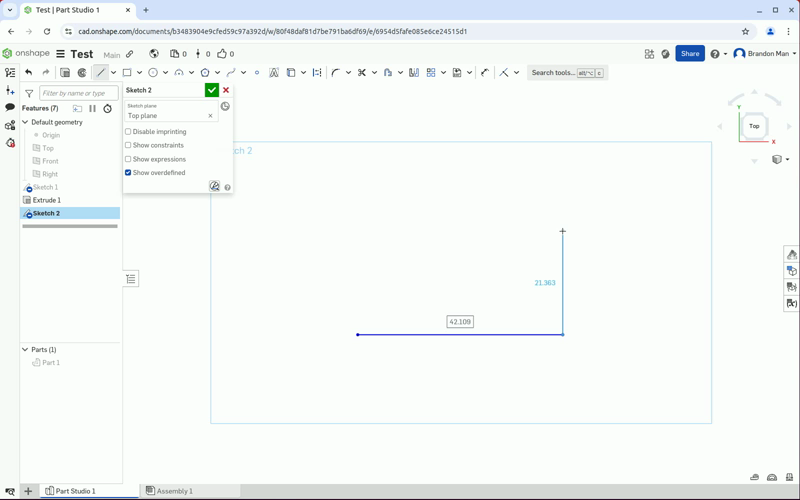
click(562, 230)
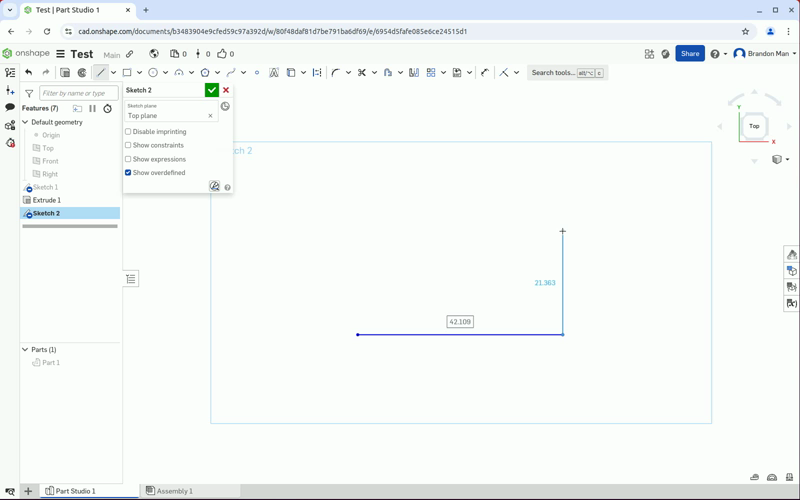
key_up(shift)
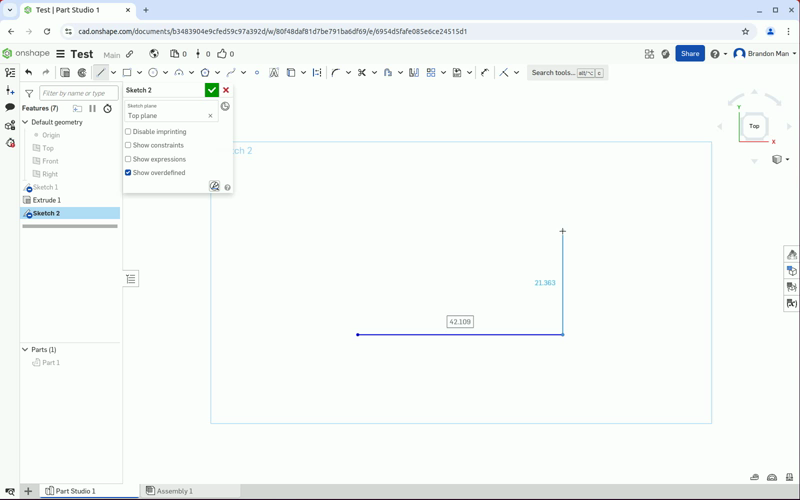
key_down(shift)
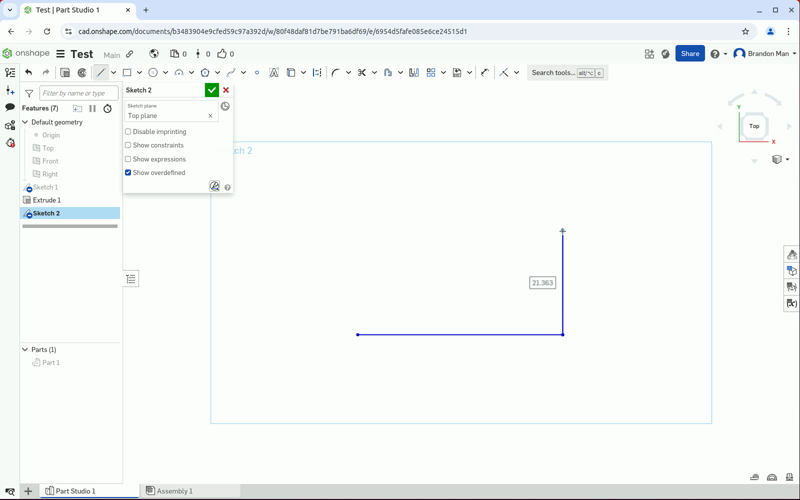
mouse_move(357, 230)
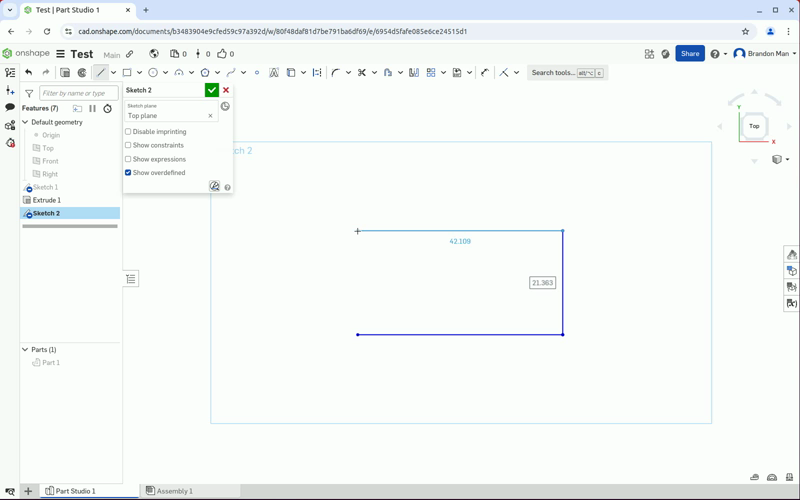
click(357, 230)
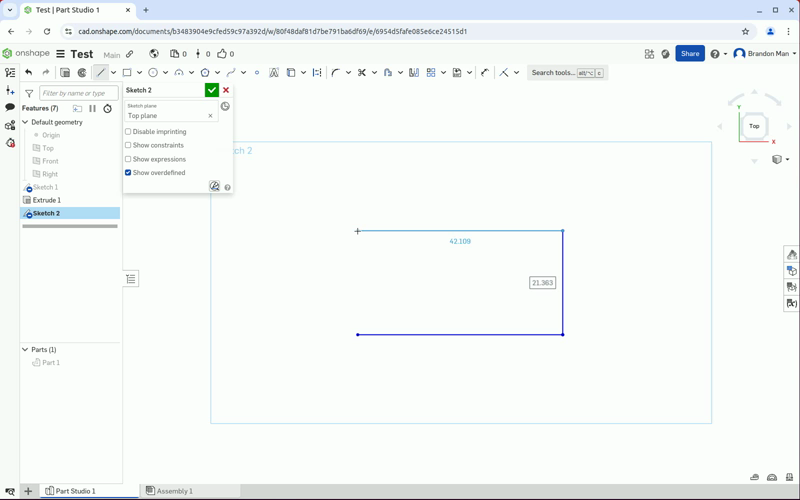
key_up(shift)
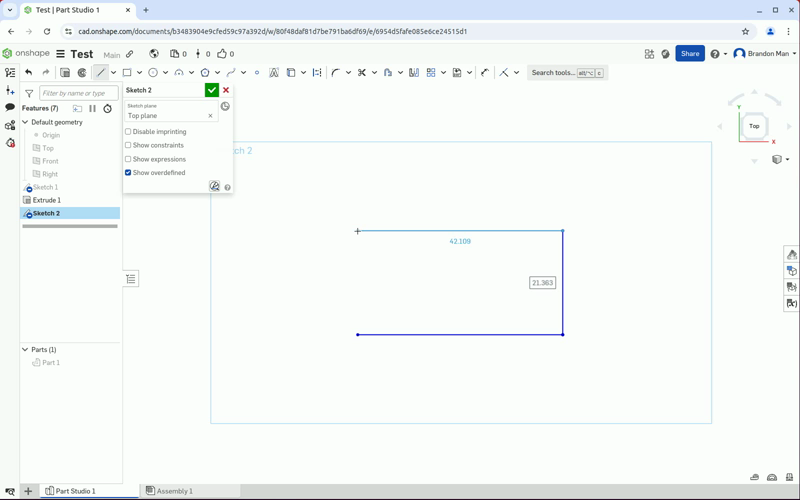
key_down(shift)
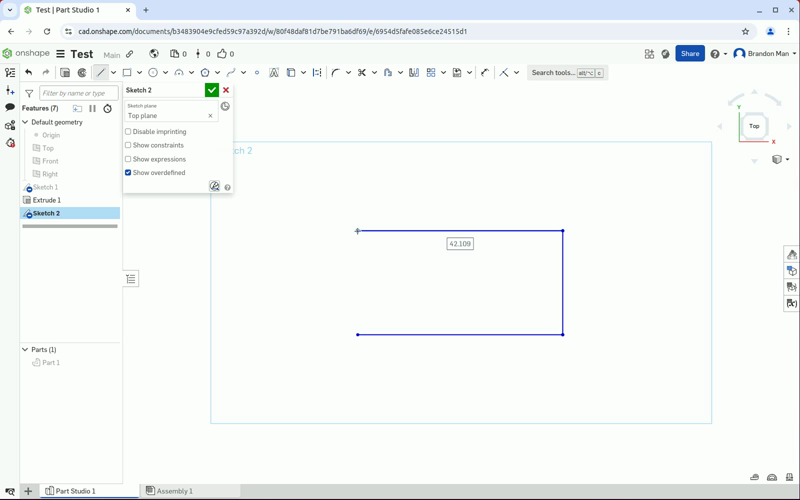
mouse_move(357, 334)
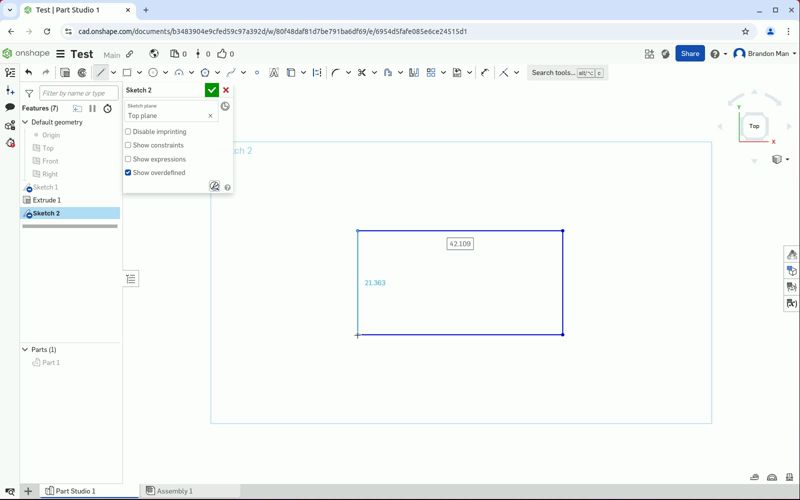
key_up(shift)
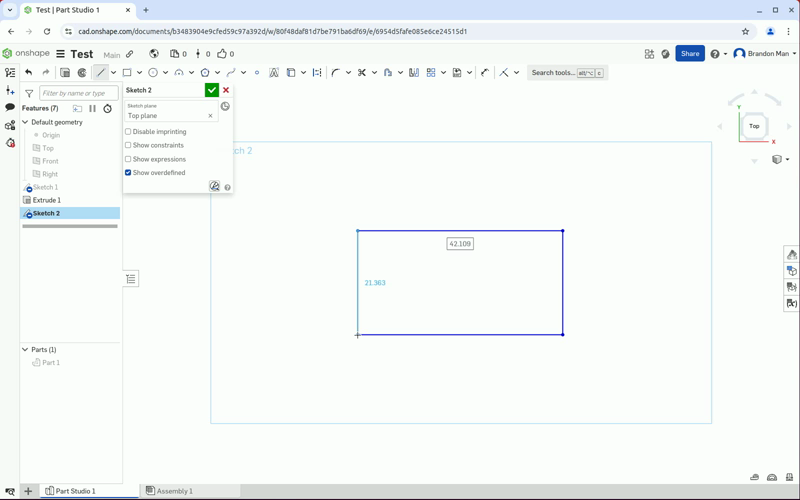
click(357, 334)
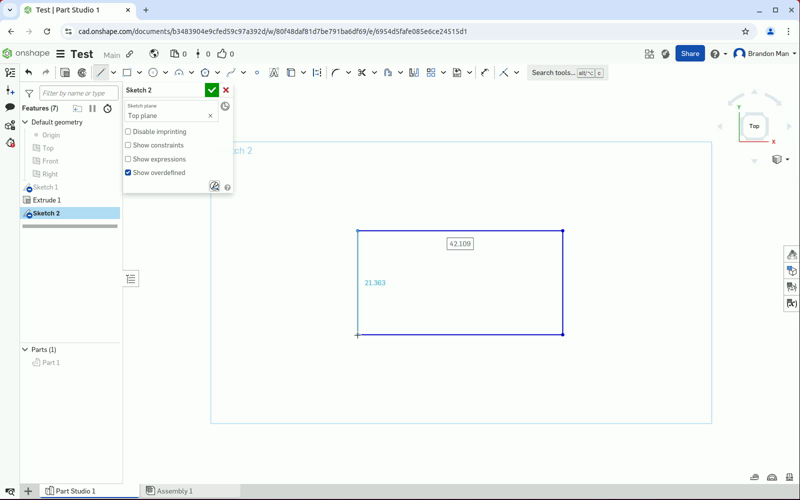
key(esc)
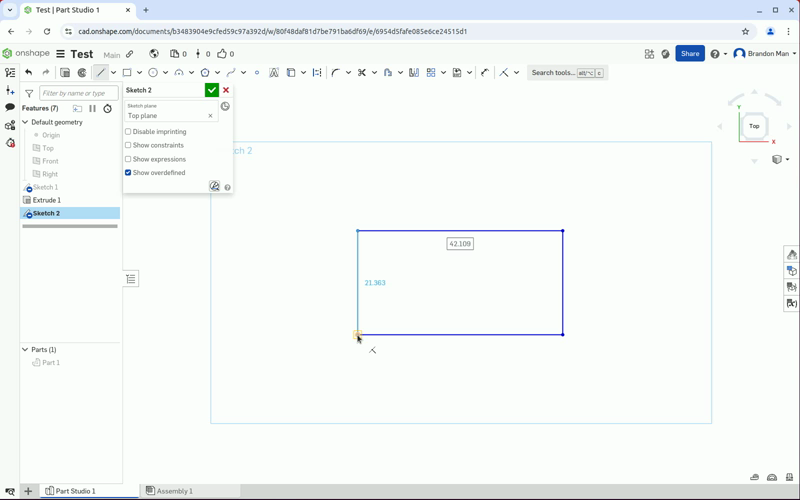
mouse_move(493, 319)
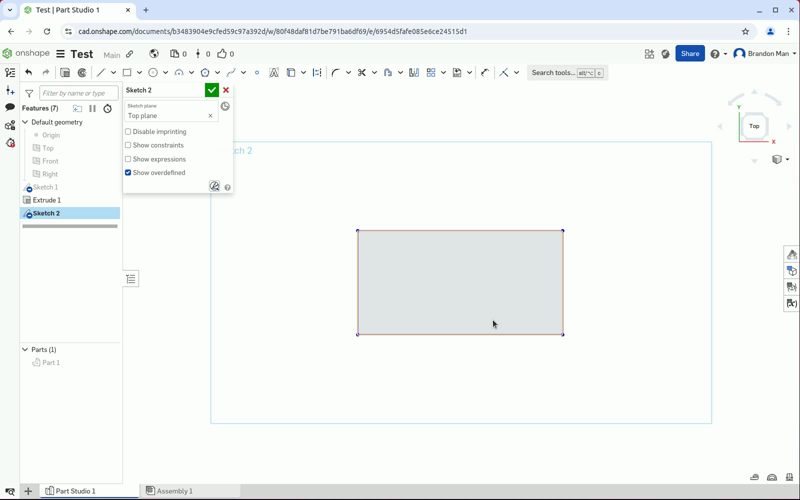
click(493, 319)
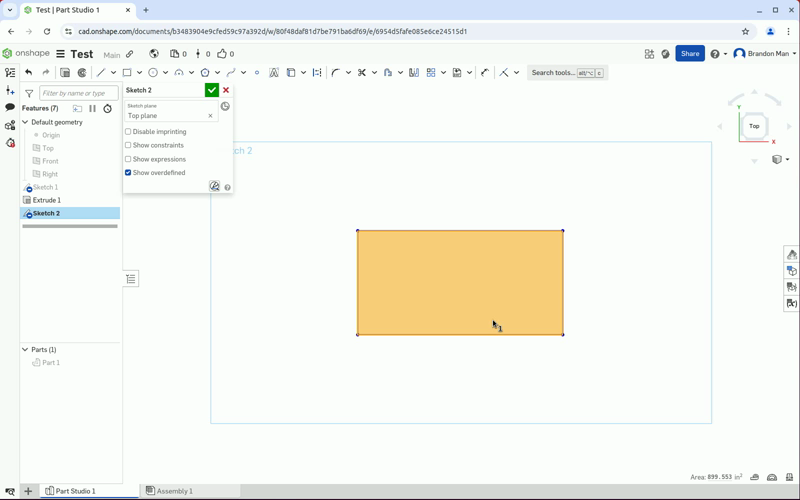
mouse_move(73, 352)
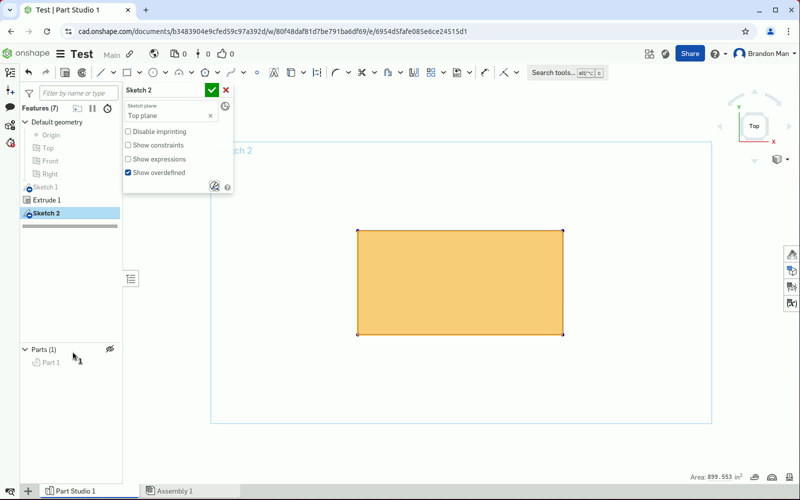
key(shift+y)
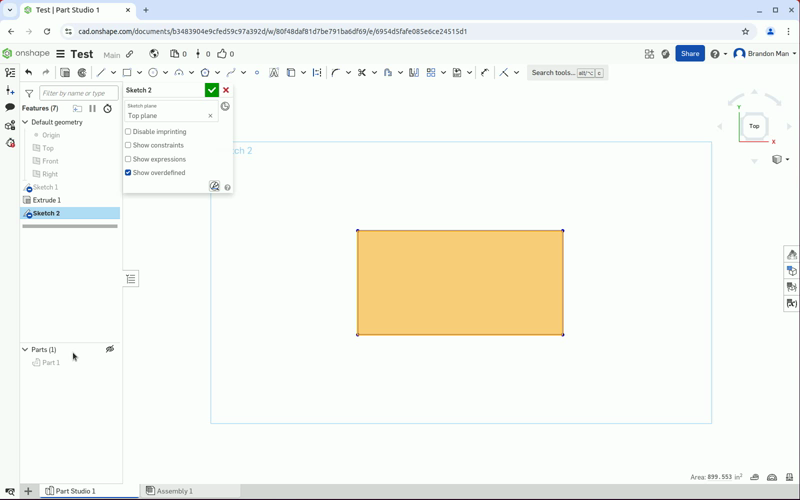
key(shift+e)
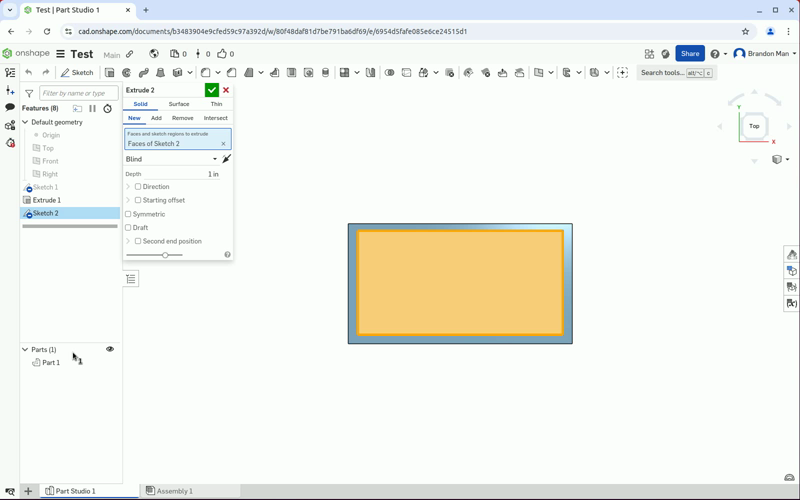
mouse_move(143, 106)
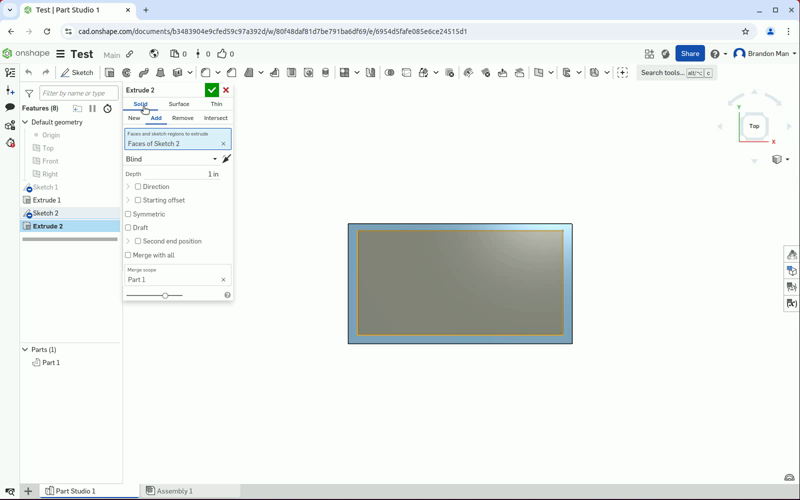
click(143, 106)
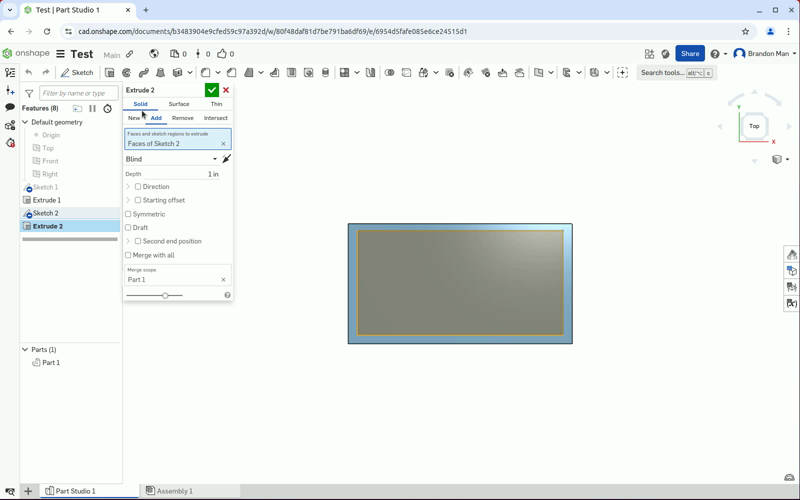
mouse_move(137, 120)
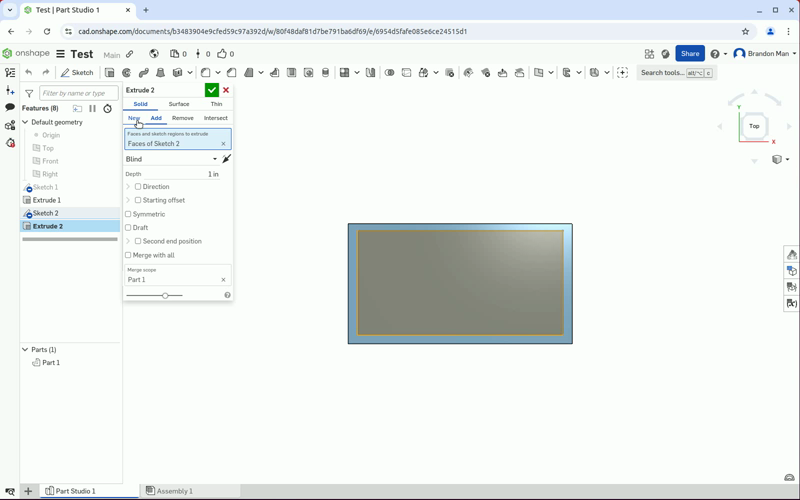
click(137, 120)
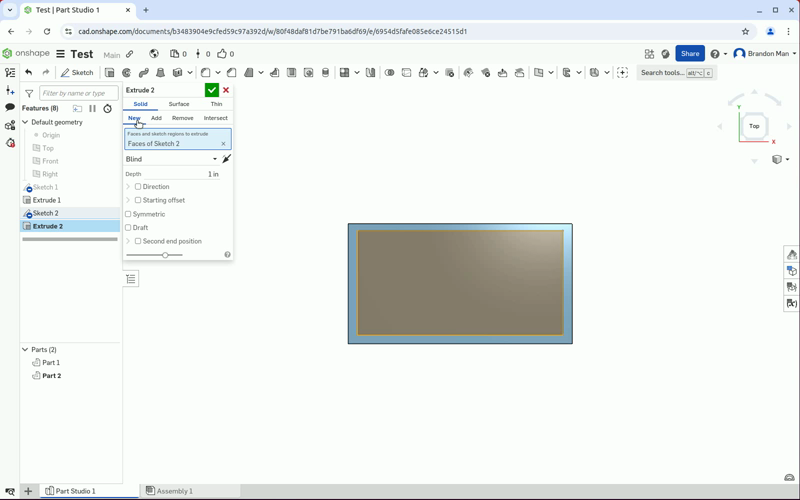
key(tab, 4)
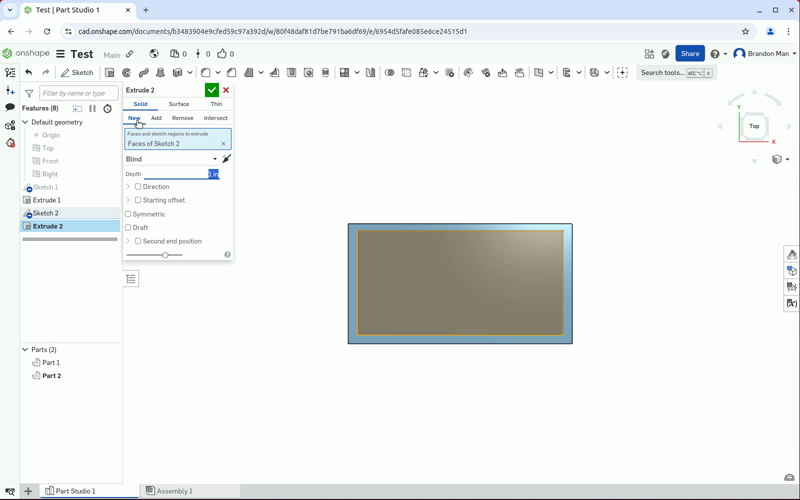
text(0.481)
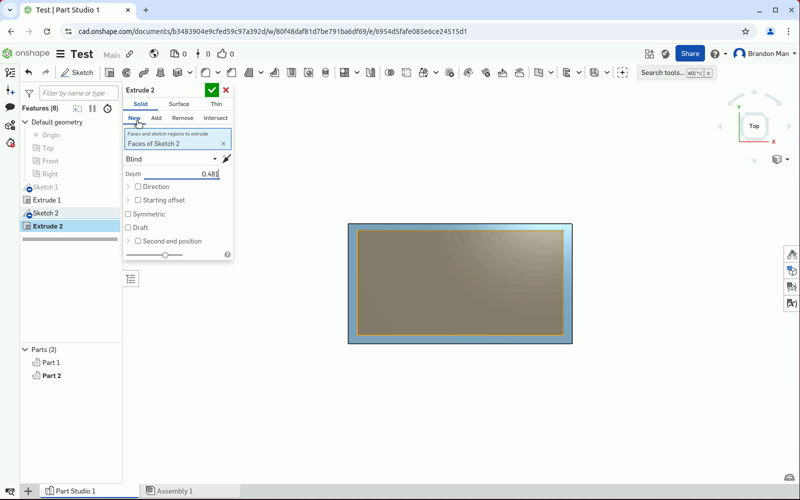
key(enter)
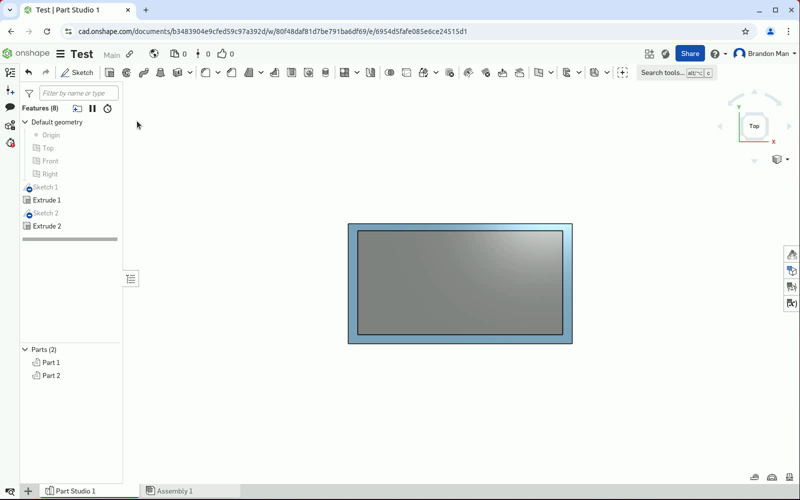
key(shift+h)
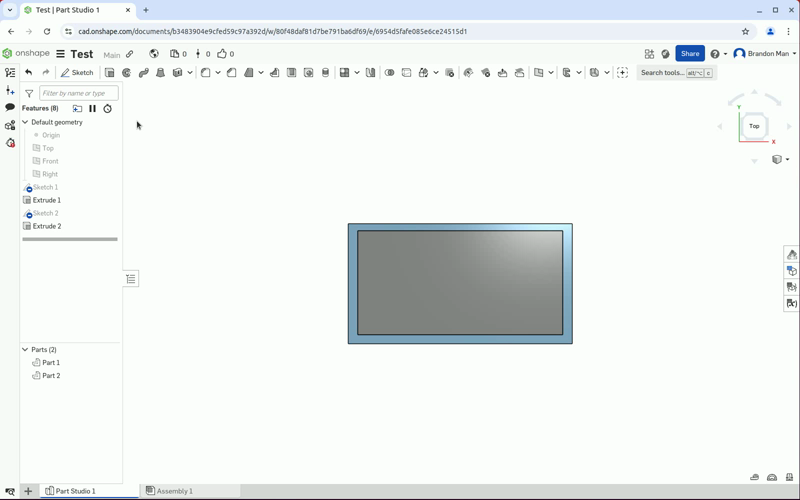
key(shift+h)
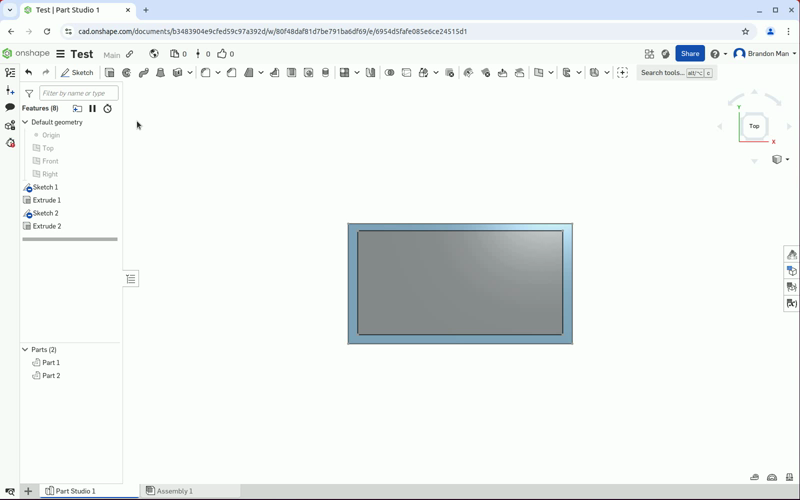
key(shift+7)
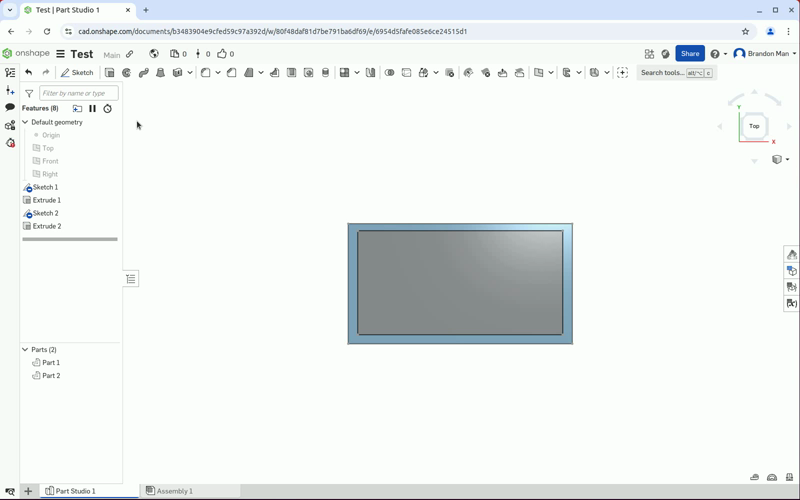
key(up, 3)
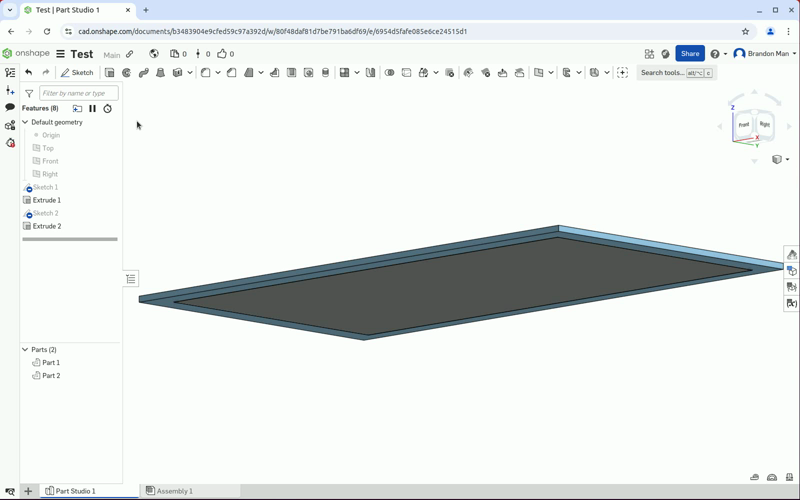
key(left, 3)
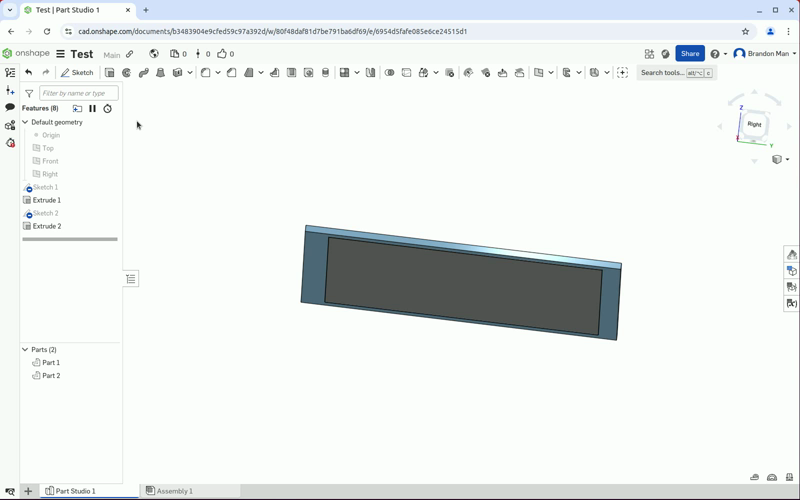
key(right, 3)
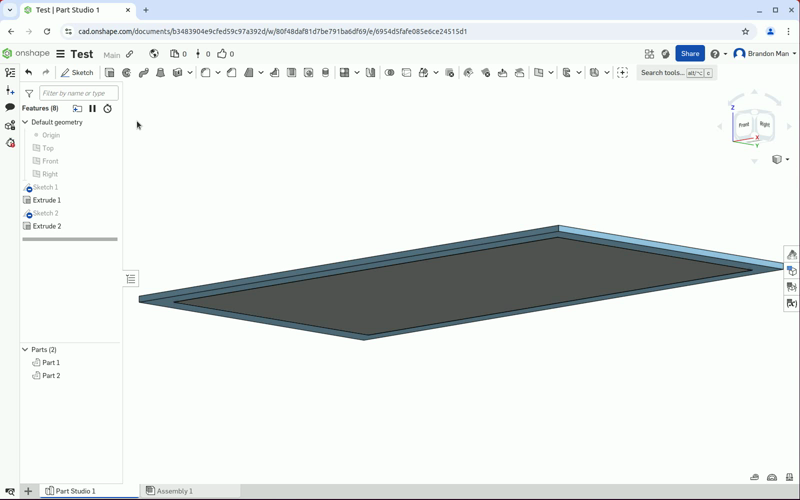
key(down, 3)
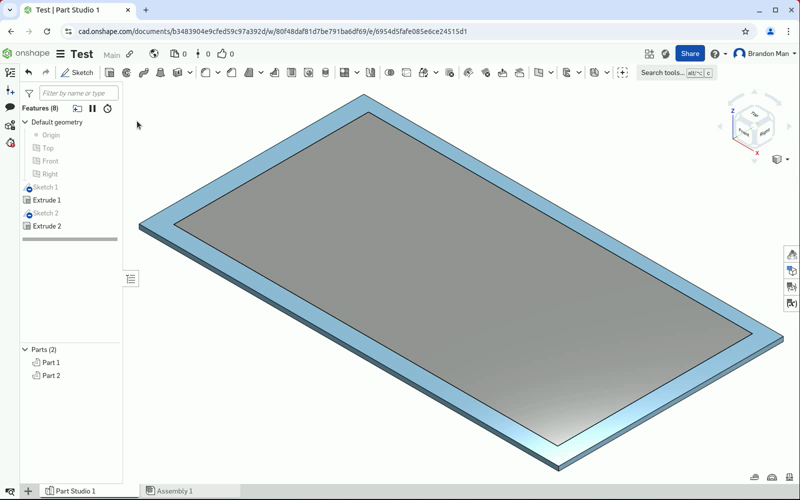
mouse_move(73, 189)
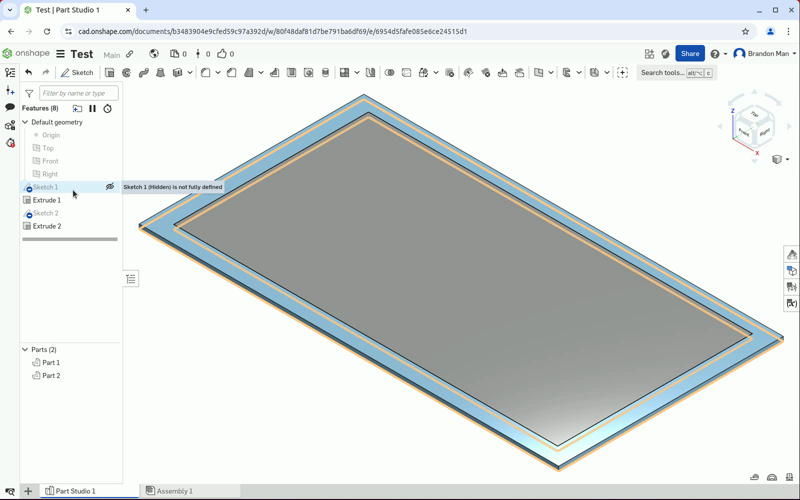
click(73, 189)